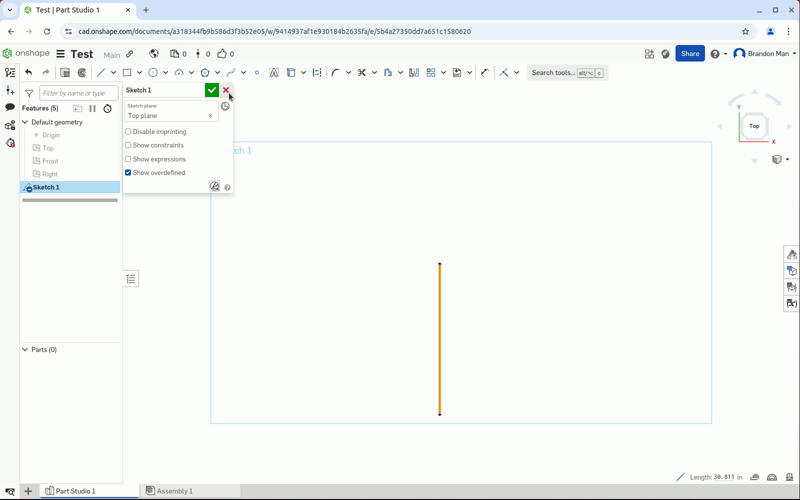
key(shift+h)
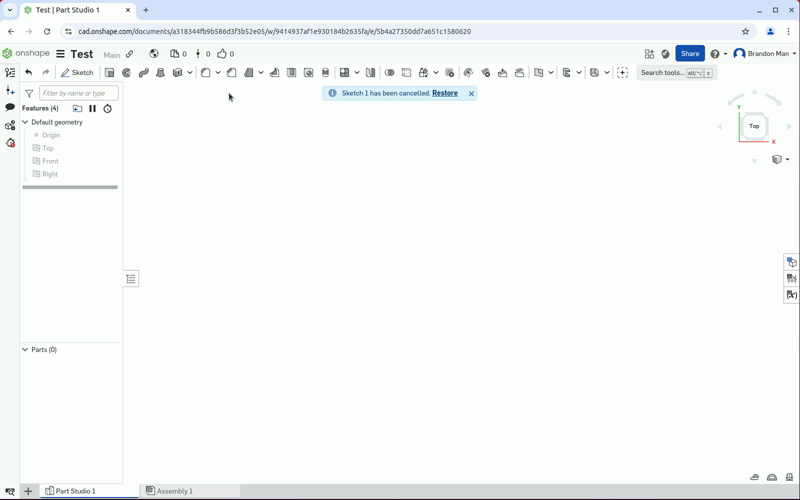
mouse_move(73, 352)
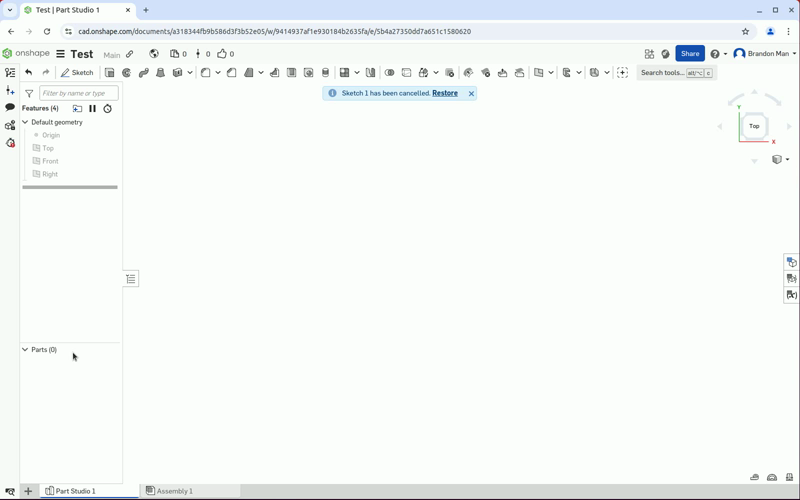
key(y)
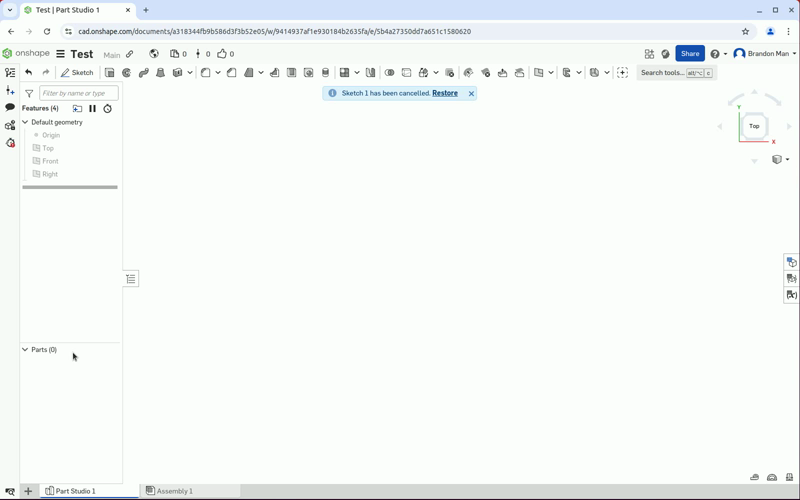
key(shift+p)
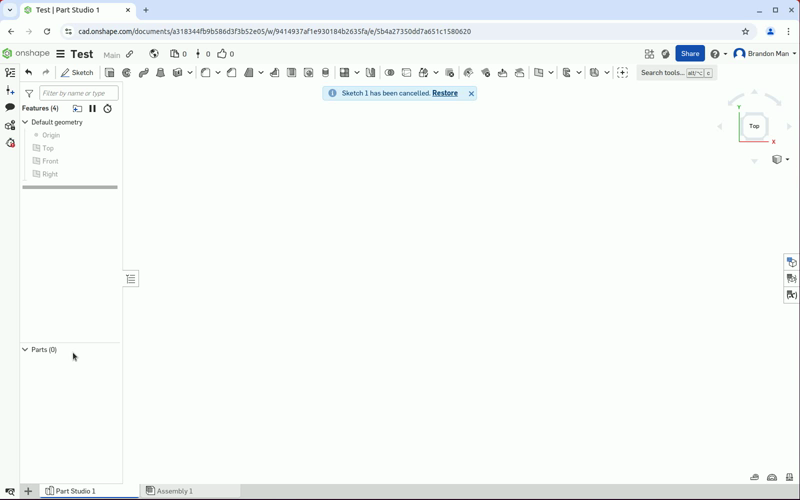
key(space)
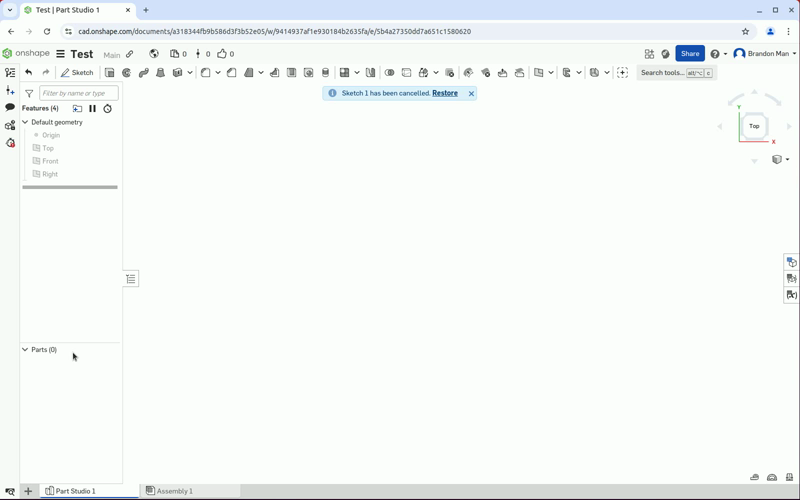
key_down(shift)
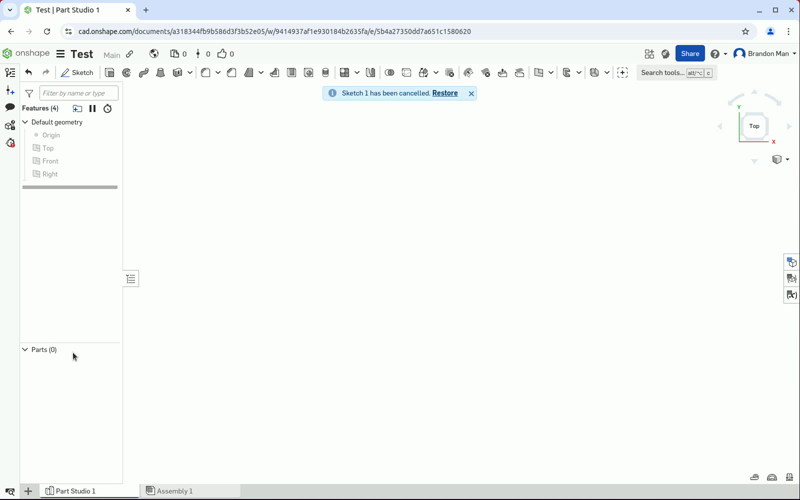
key(up)
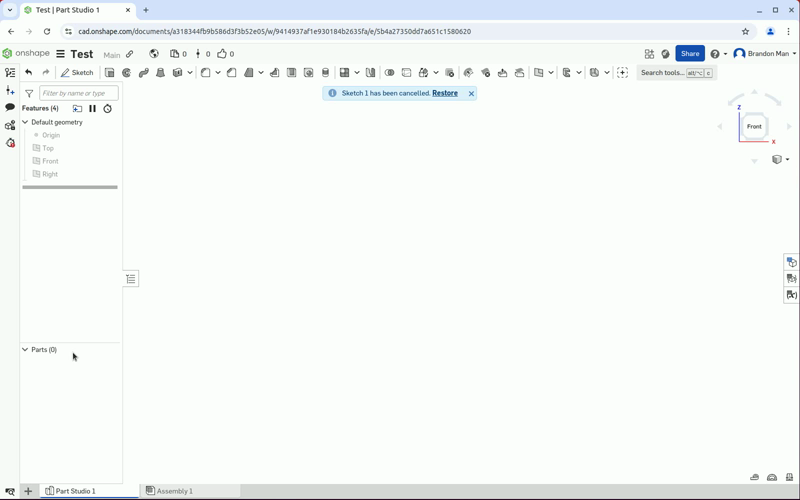
key_up(shift)
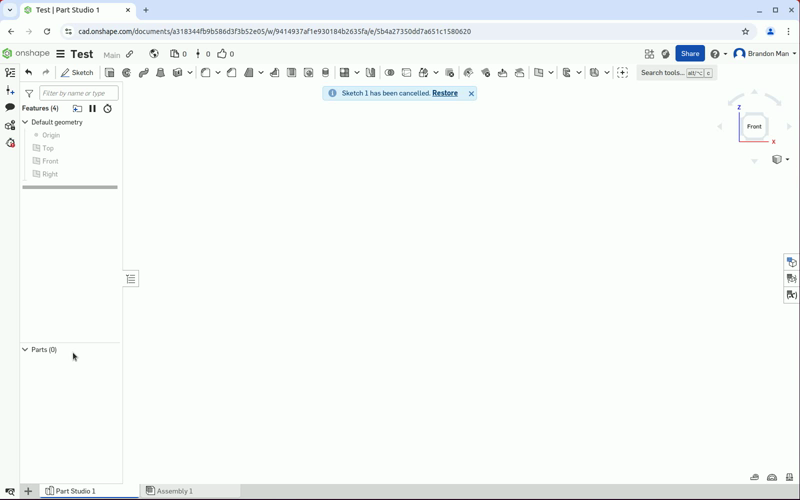
mouse_move(73, 352)
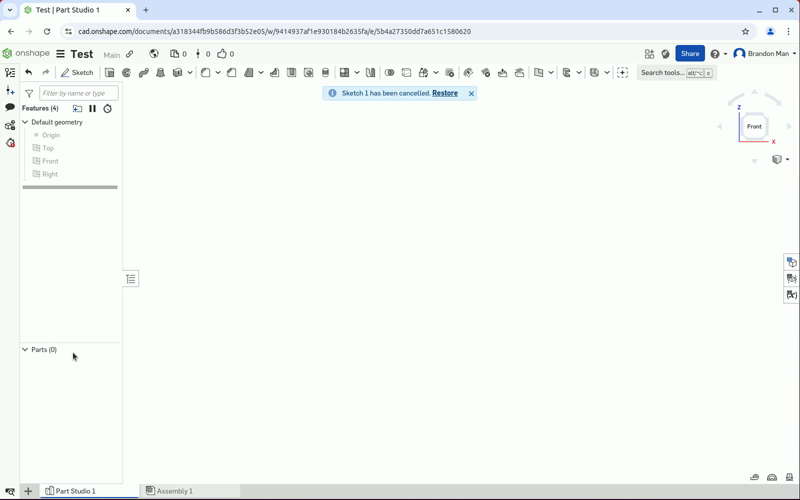
key(shift+y)
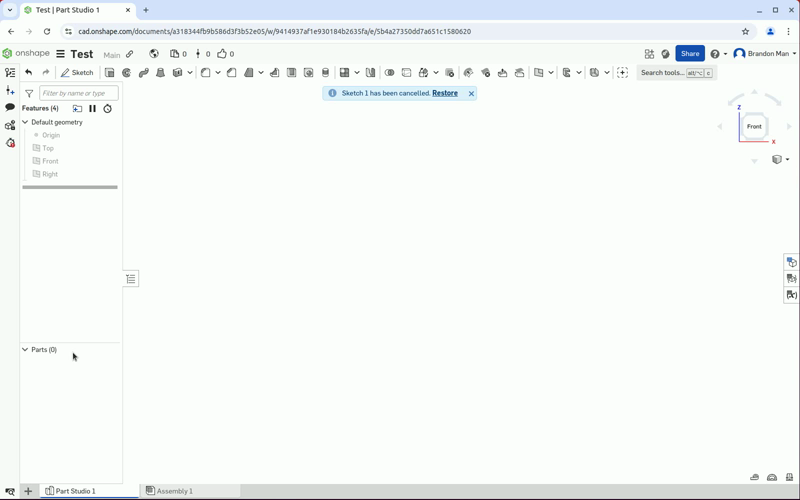
key(shift+s)
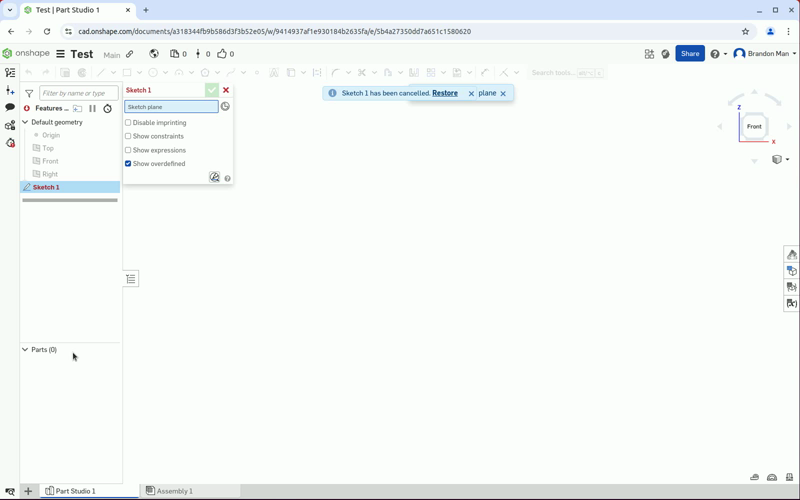
mouse_move(73, 163)
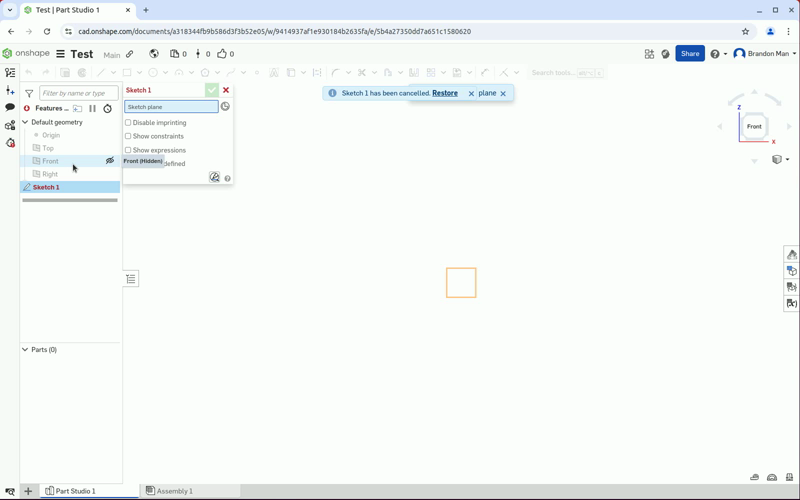
click(73, 163)
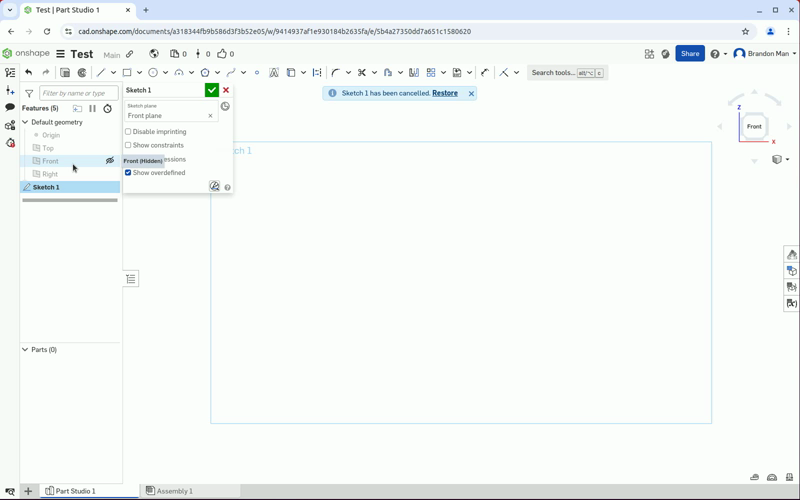
mouse_move(73, 352)
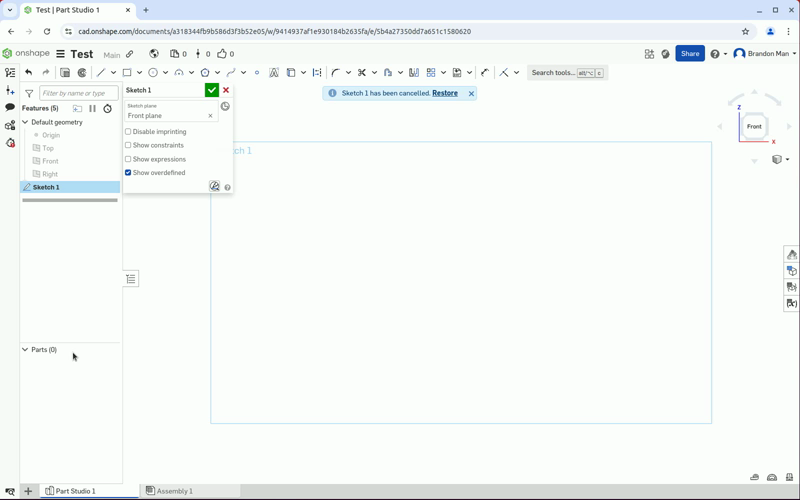
key(y)
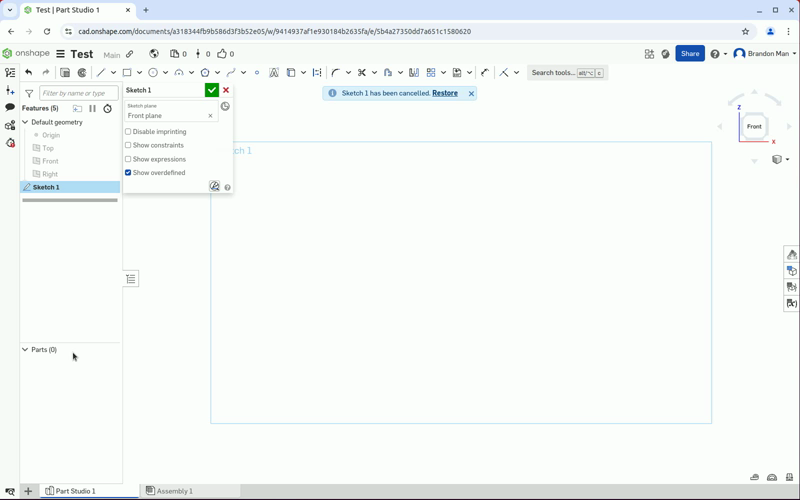
key(l)
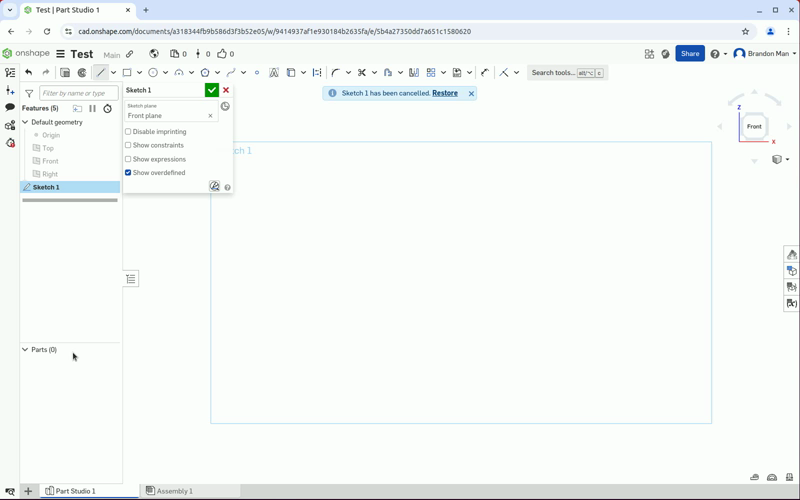
key_down(shift)
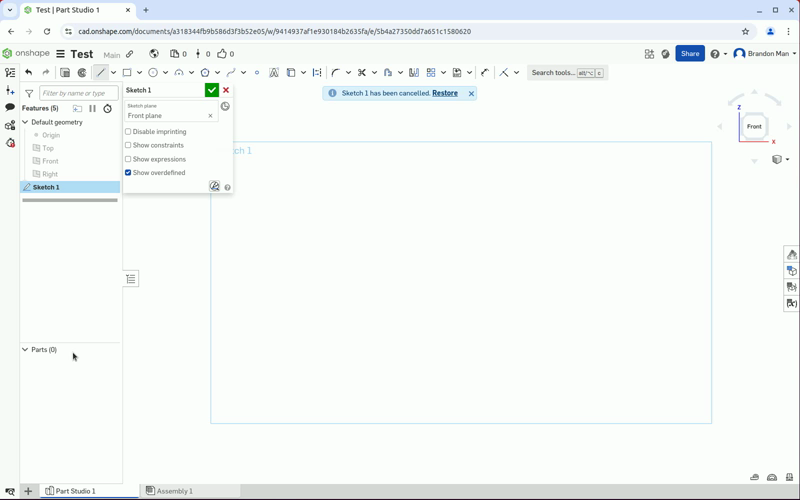
mouse_move(353, 389)
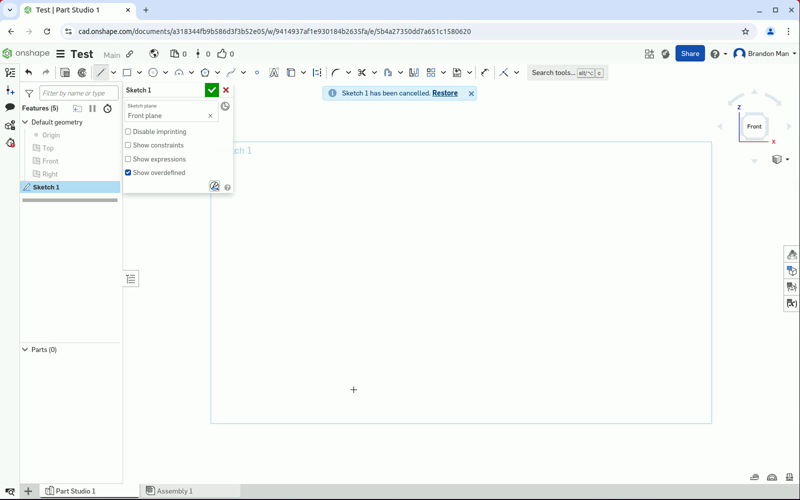
click(353, 389)
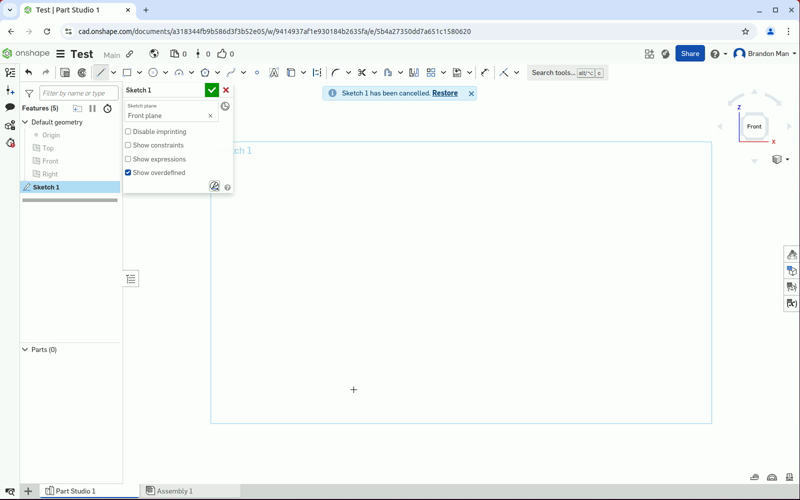
key_up(shift)
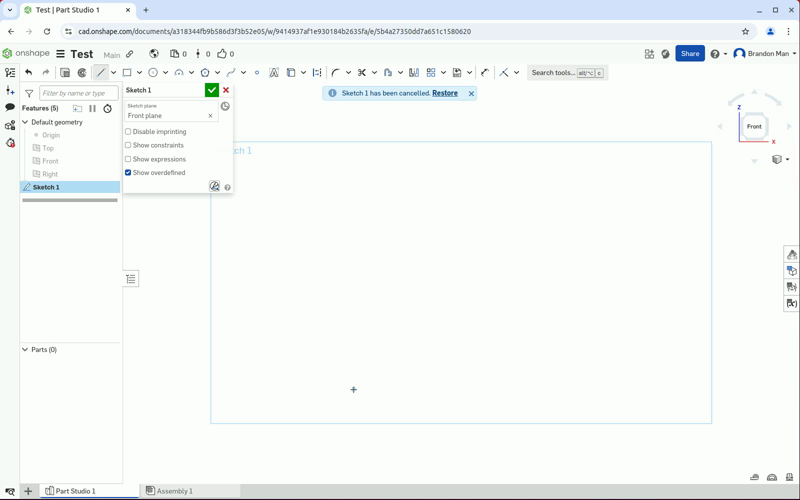
key_down(shift)
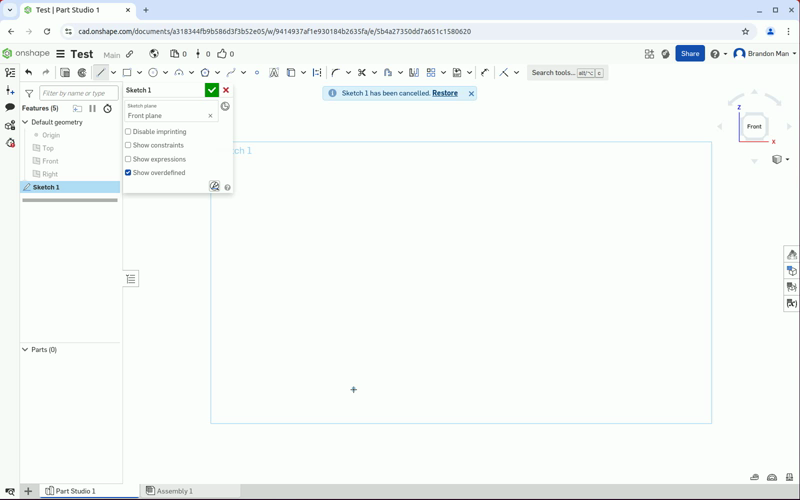
mouse_move(460, 389)
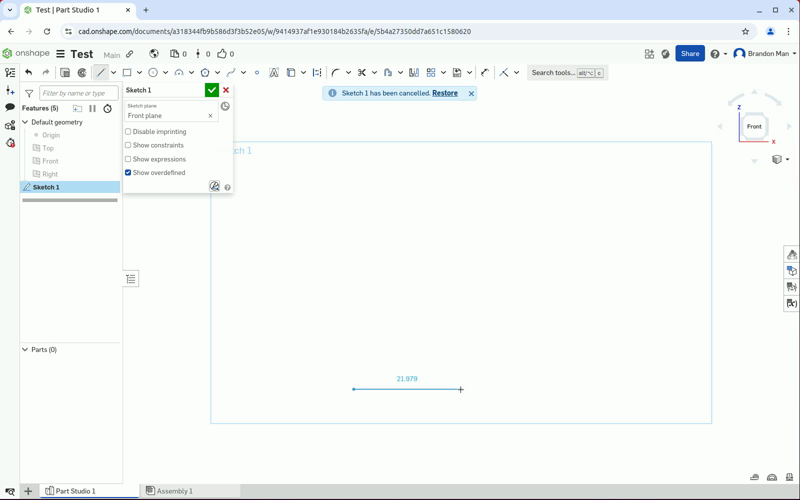
click(460, 389)
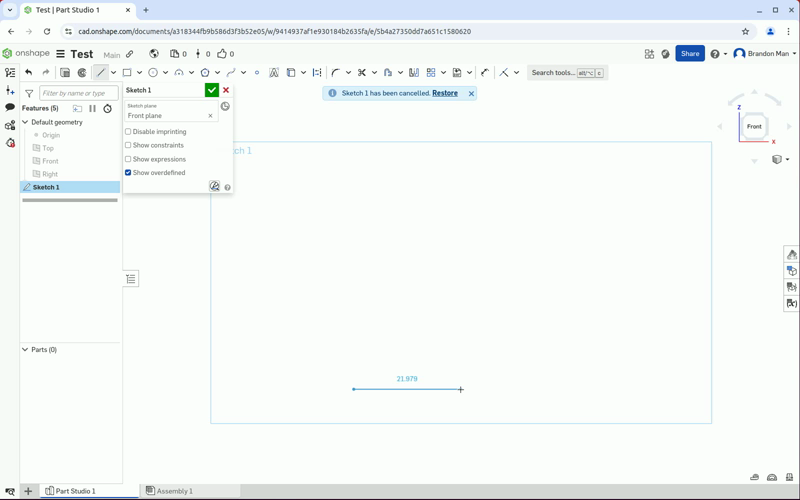
key_up(shift)
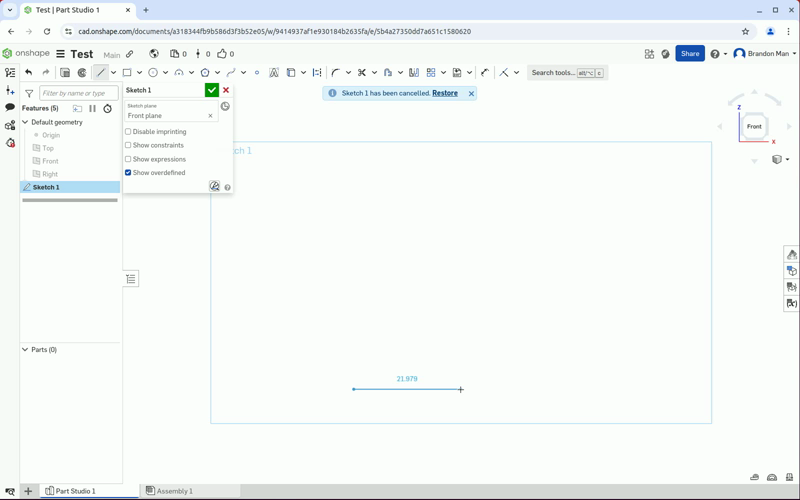
key_down(shift)
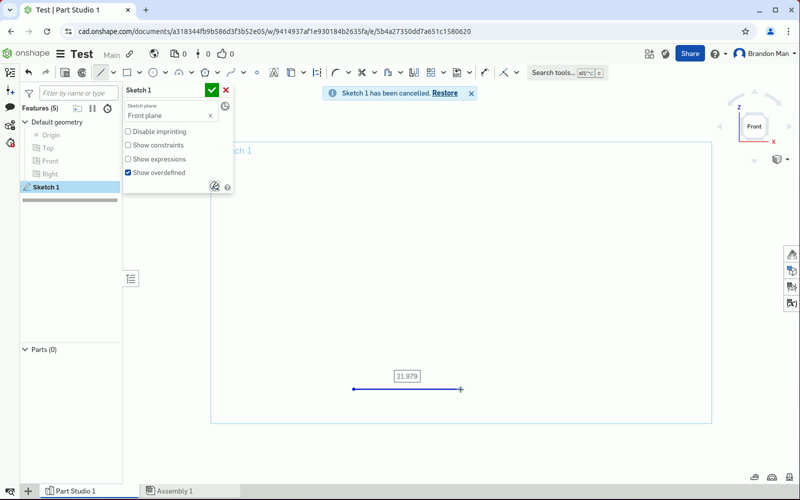
mouse_move(460, 282)
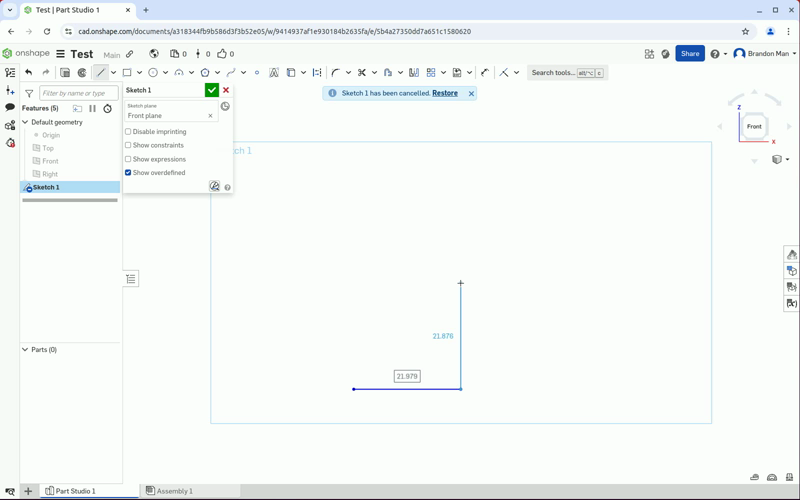
click(460, 282)
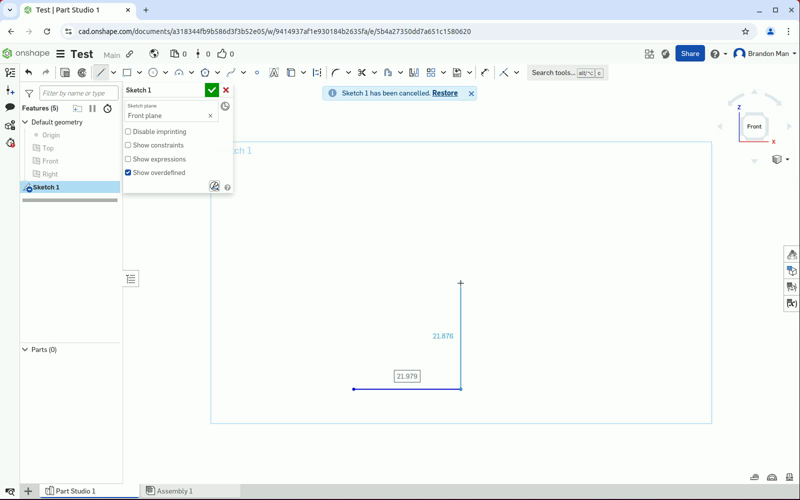
key_up(shift)
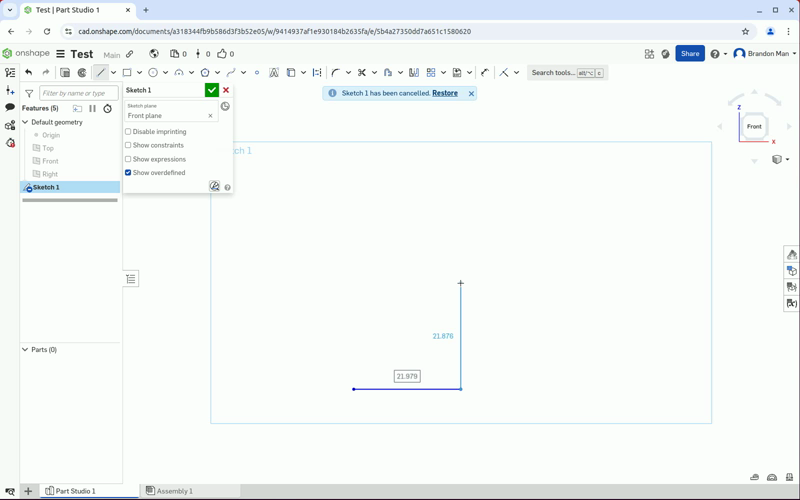
key_down(shift)
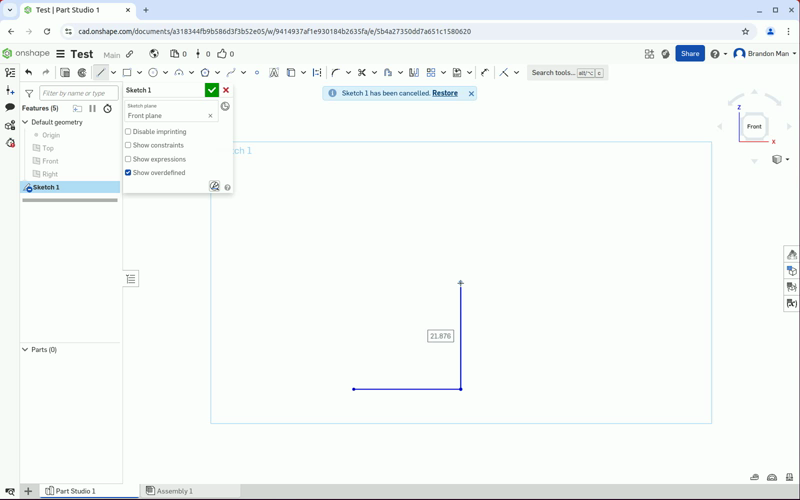
mouse_move(353, 282)
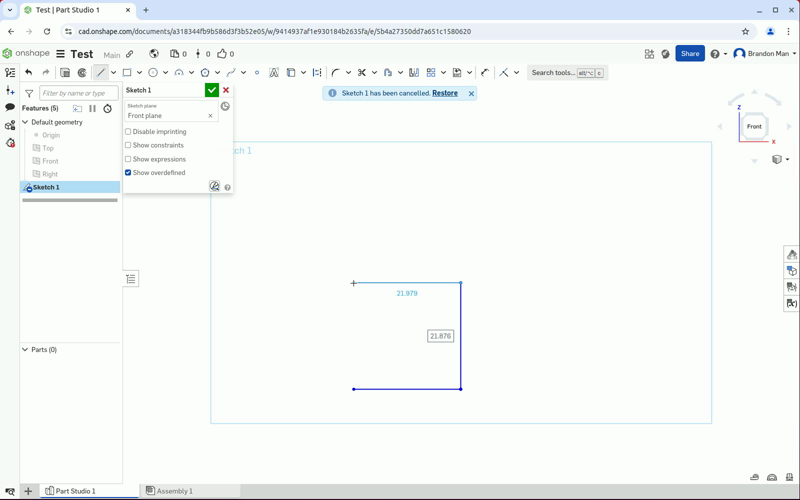
click(353, 282)
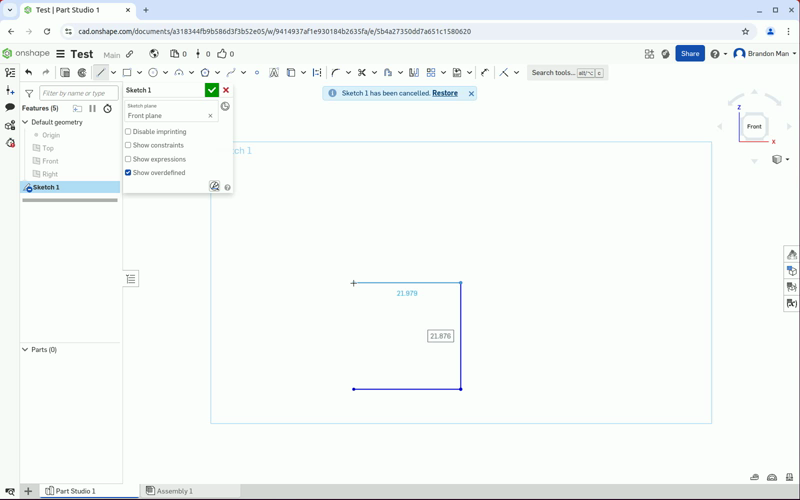
key_up(shift)
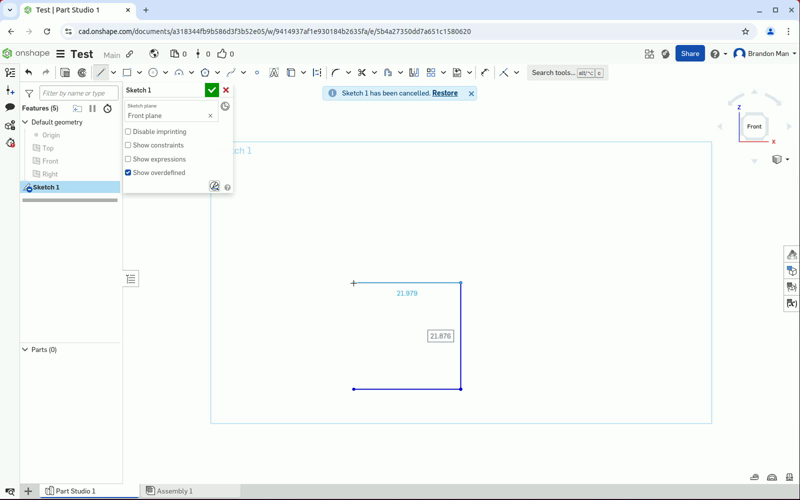
key_down(shift)
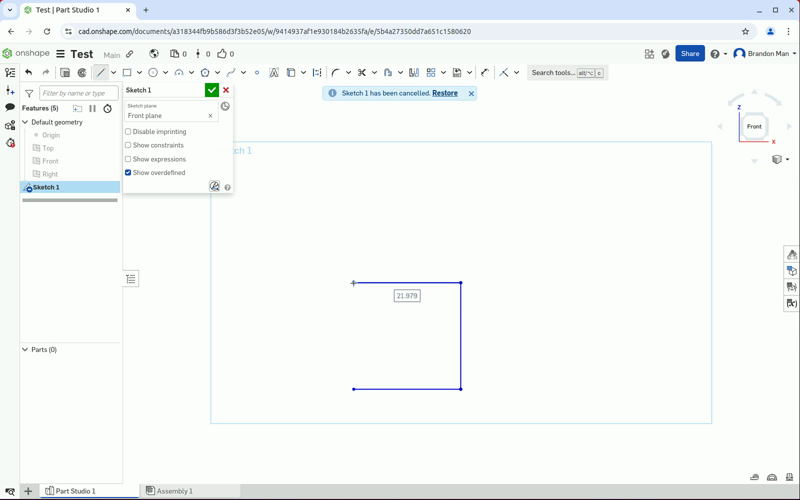
mouse_move(353, 389)
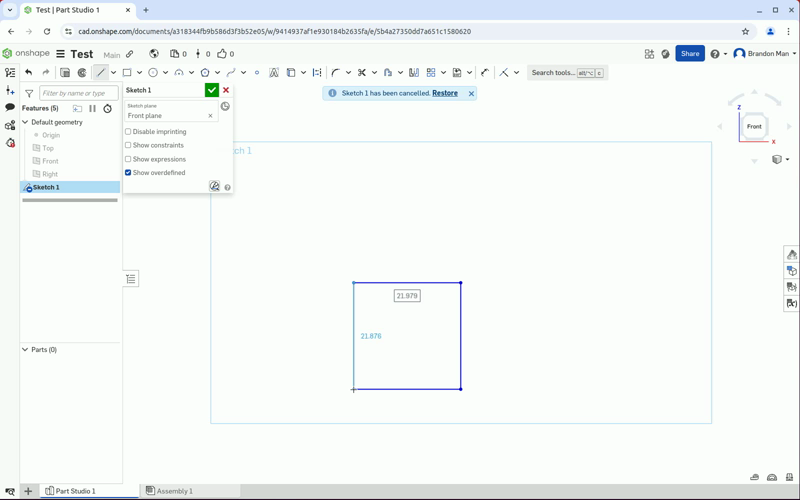
key_up(shift)
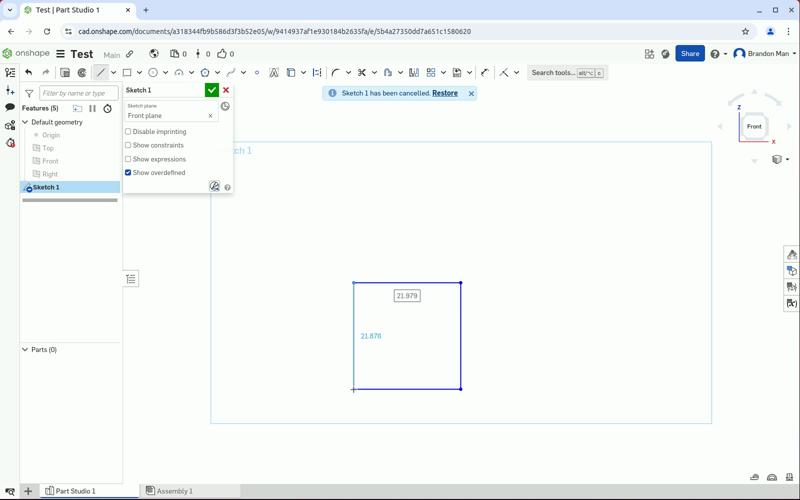
click(353, 389)
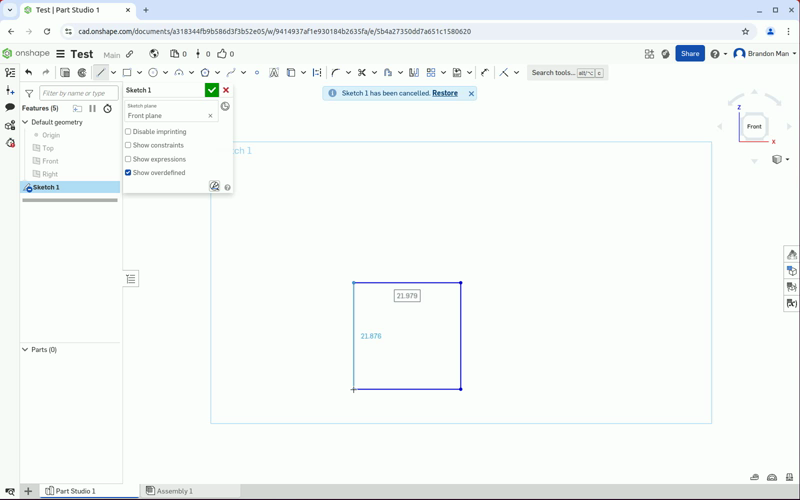
key(esc)
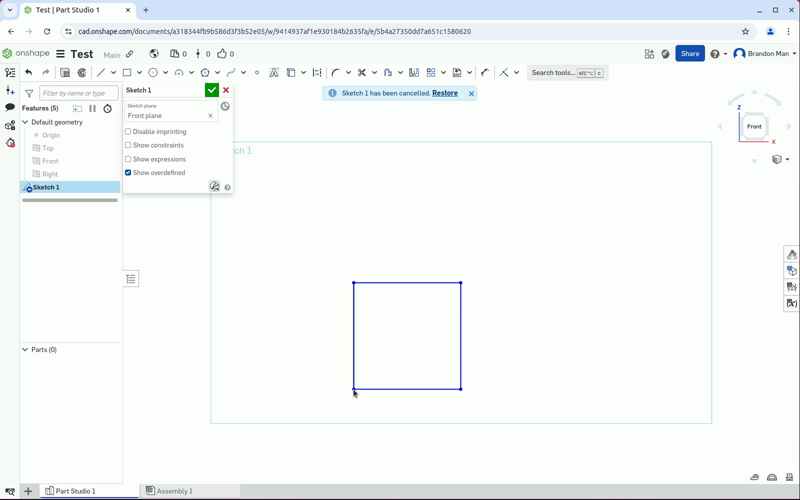
mouse_move(411, 312)
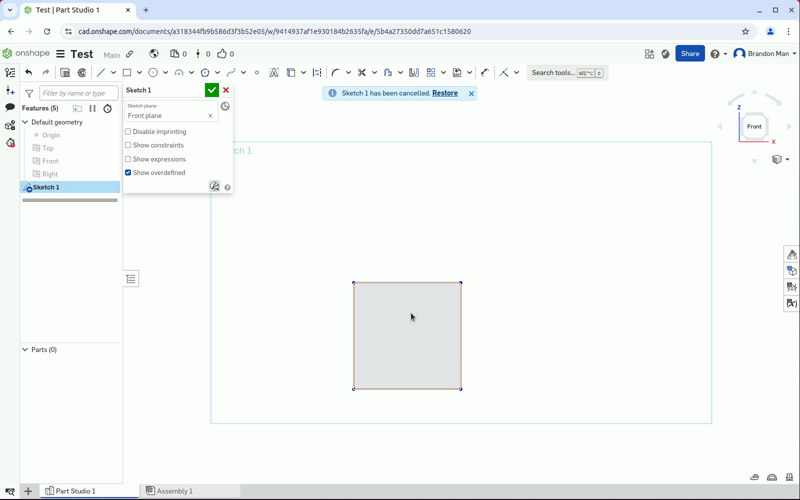
click(411, 312)
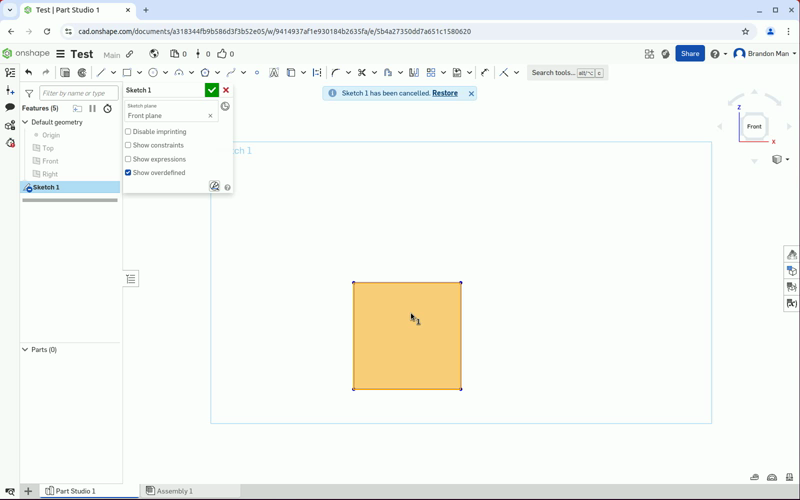
mouse_move(73, 352)
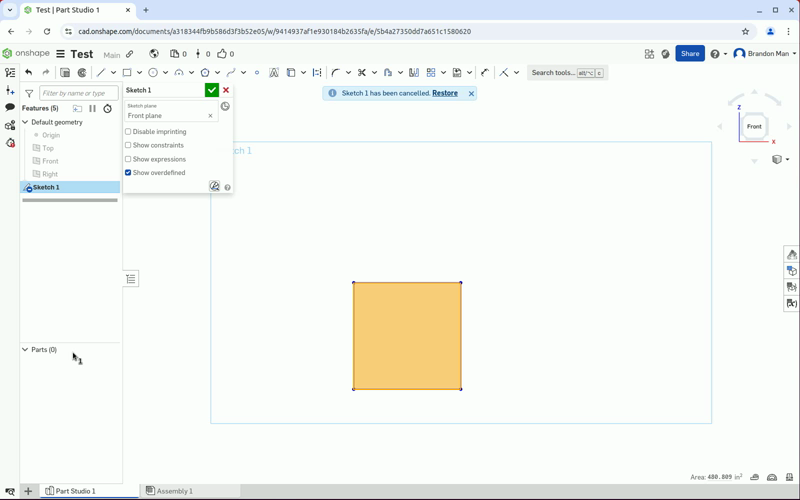
key(shift+y)
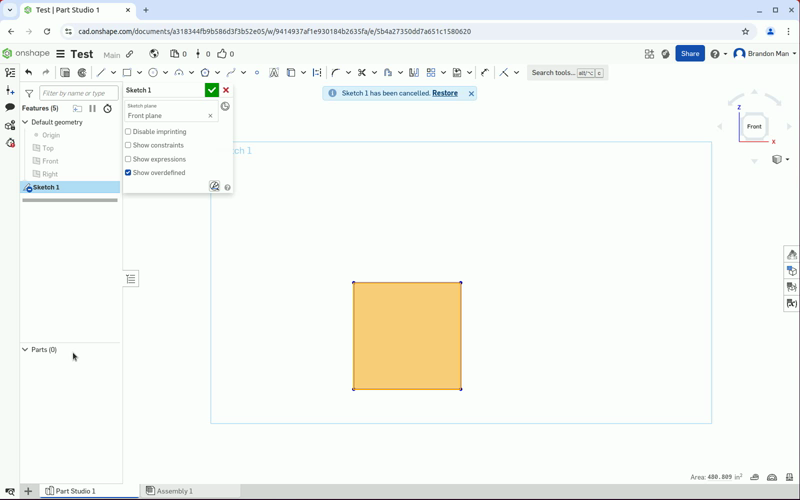
key(shift+e)
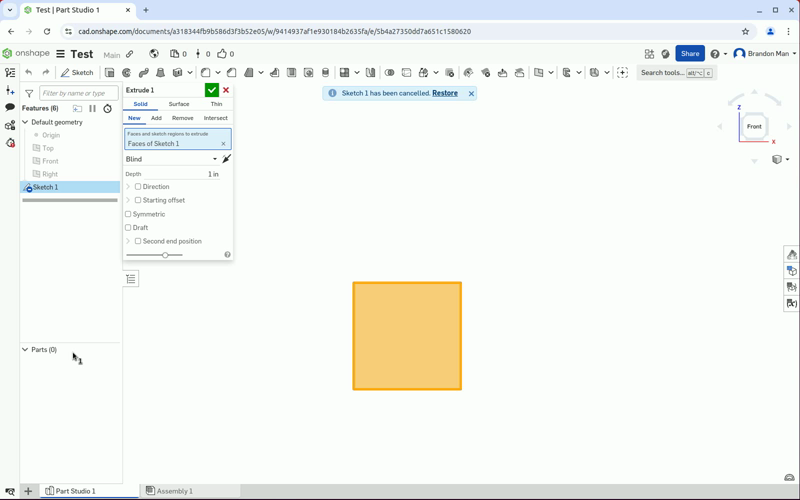
mouse_move(143, 106)
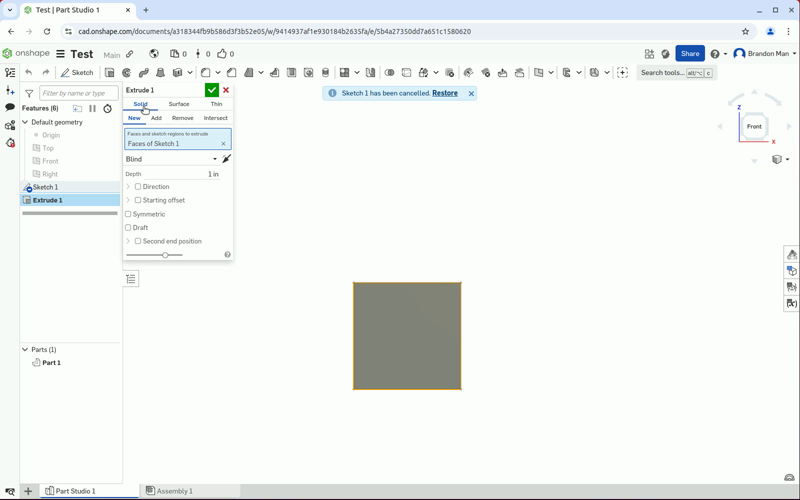
click(143, 106)
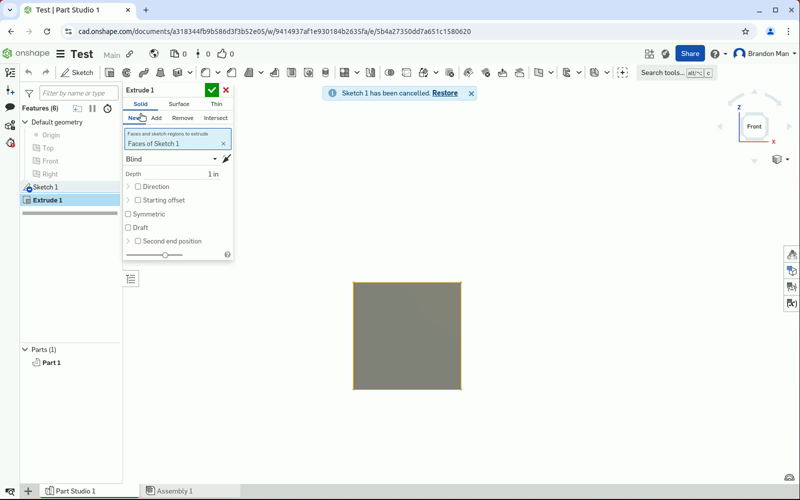
mouse_move(137, 120)
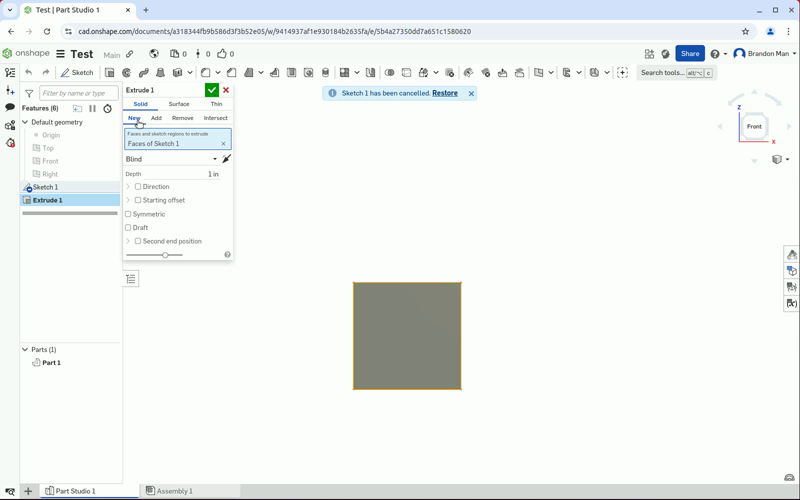
click(137, 120)
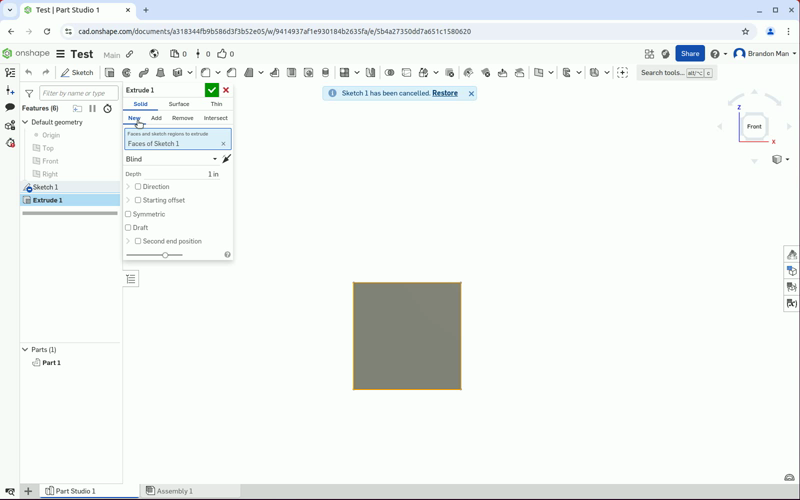
key(tab, 4)
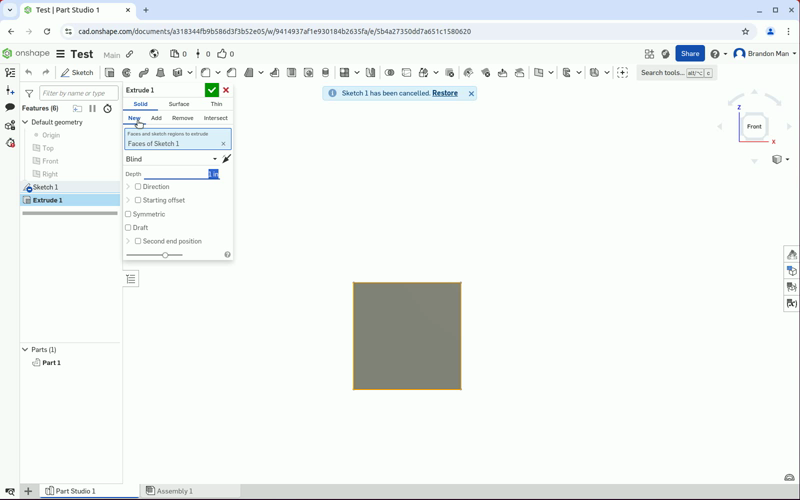
text(22.868)
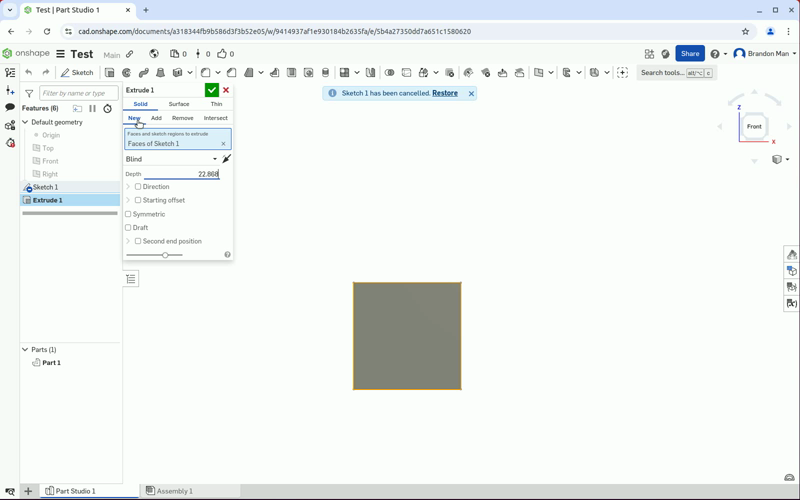
key(enter)
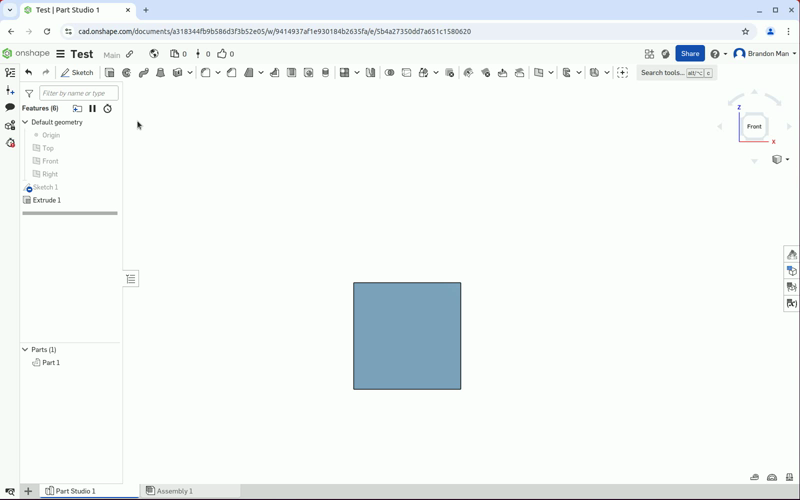
key(shift+h)
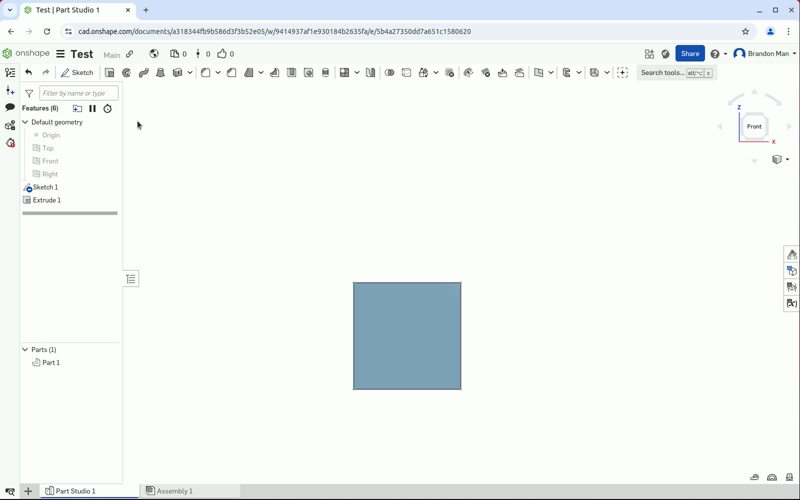
key(shift+h)
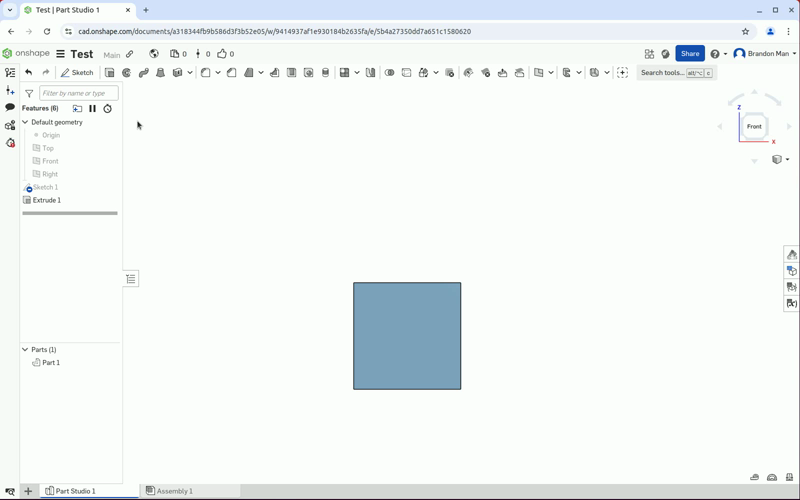
mouse_move(73, 189)
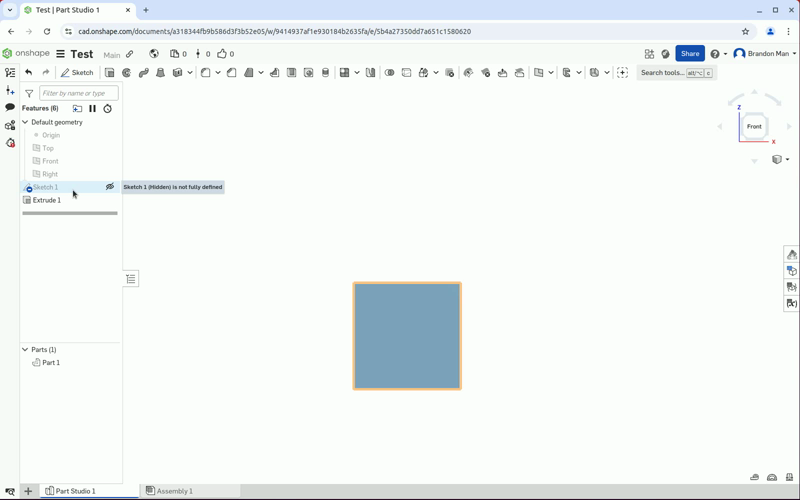
click(73, 189)
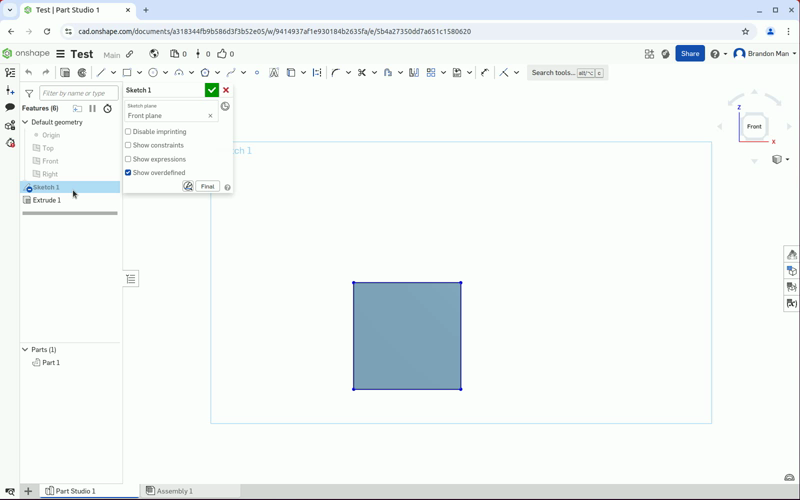
mouse_move(229, 92)
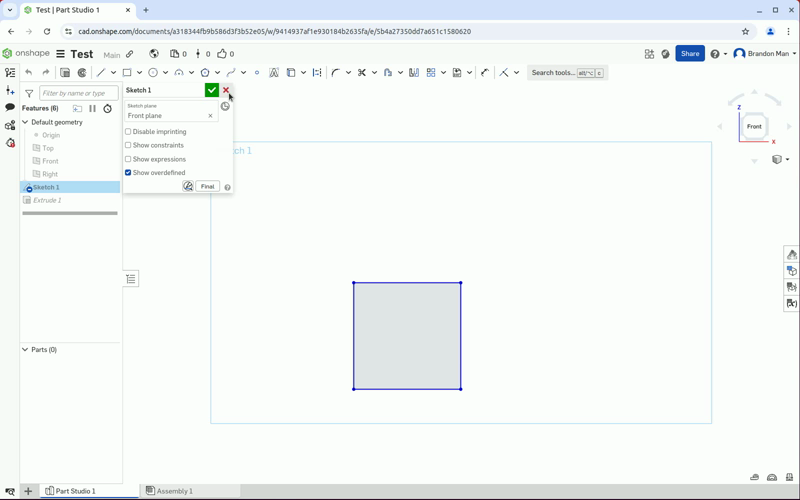
click(229, 92)
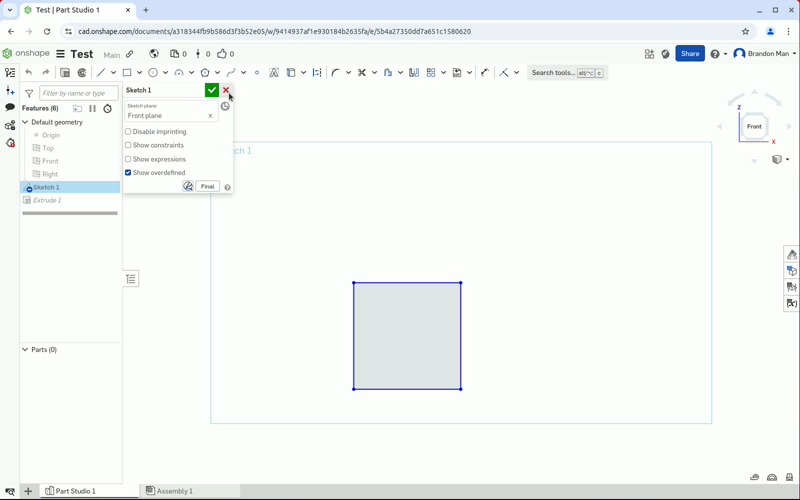
key(shift+s)
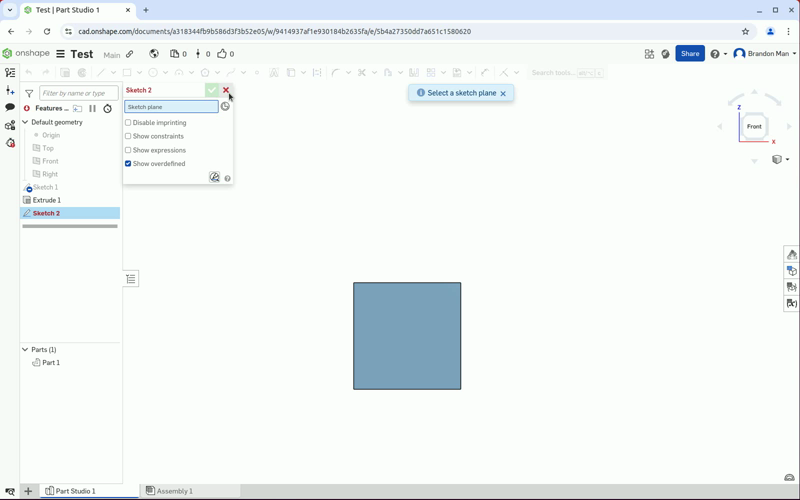
mouse_move(73, 163)
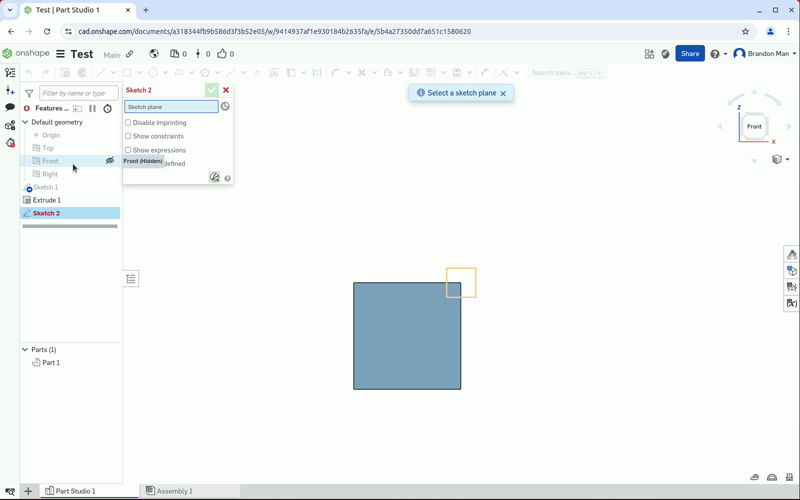
click(73, 163)
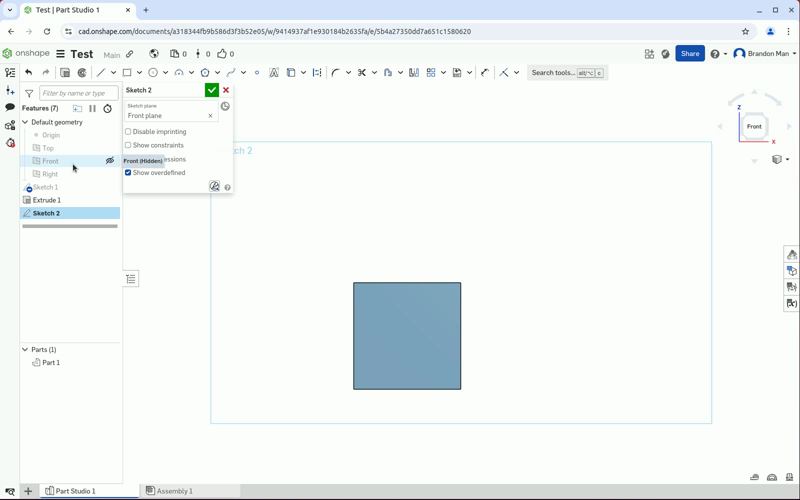
mouse_move(73, 352)
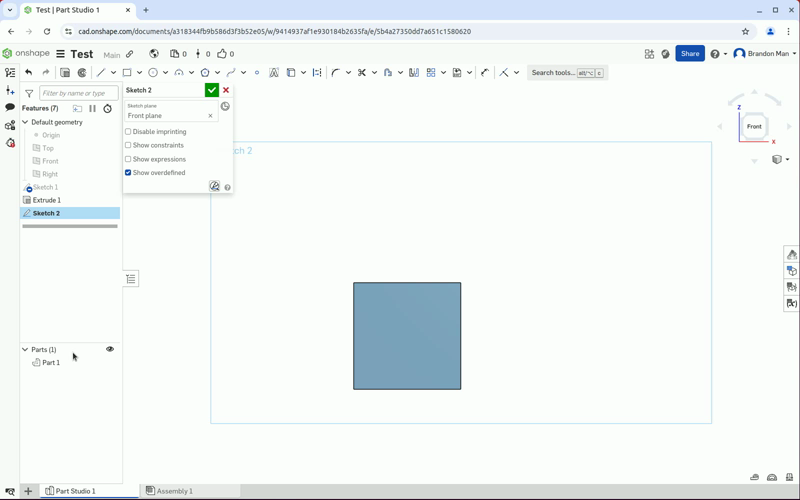
key(y)
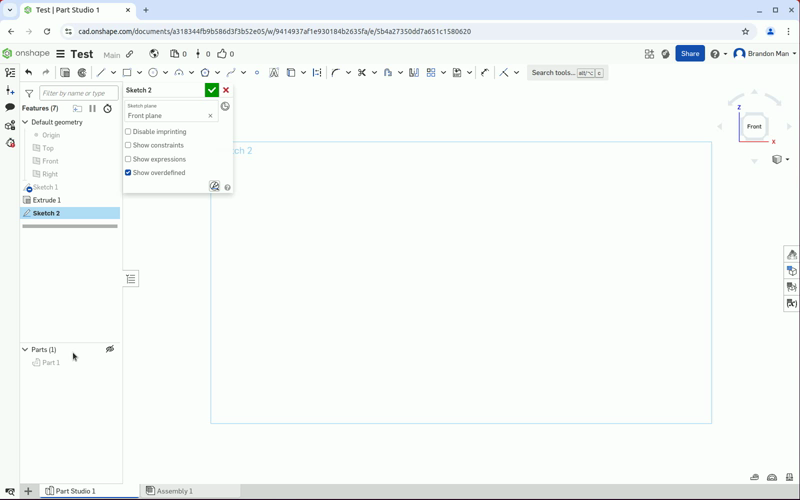
key(l)
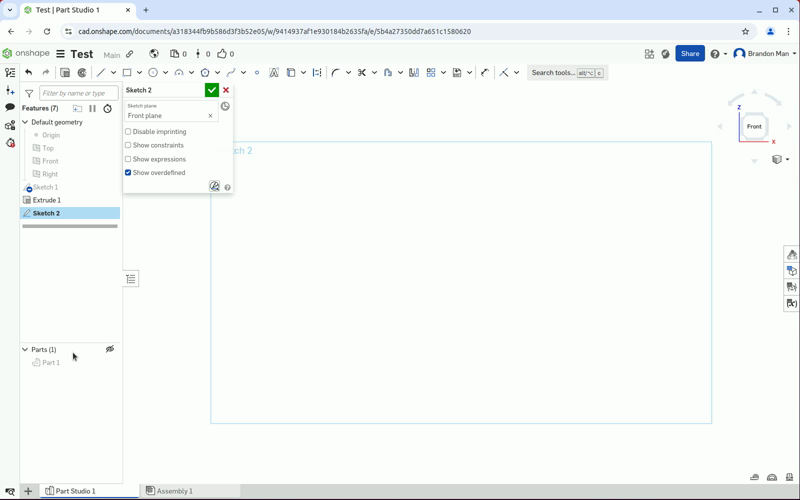
key_down(shift)
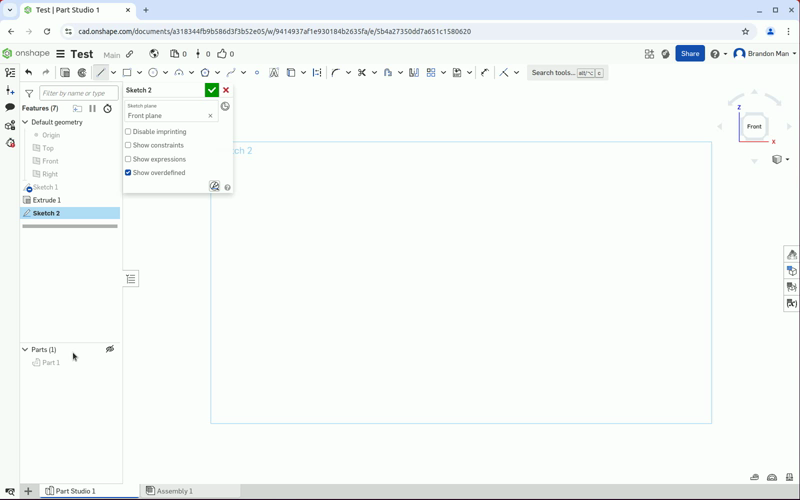
mouse_move(460, 282)
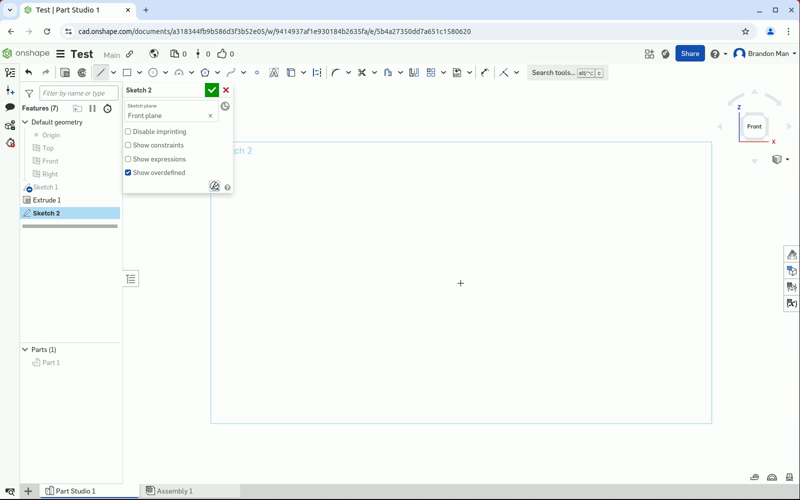
click(460, 282)
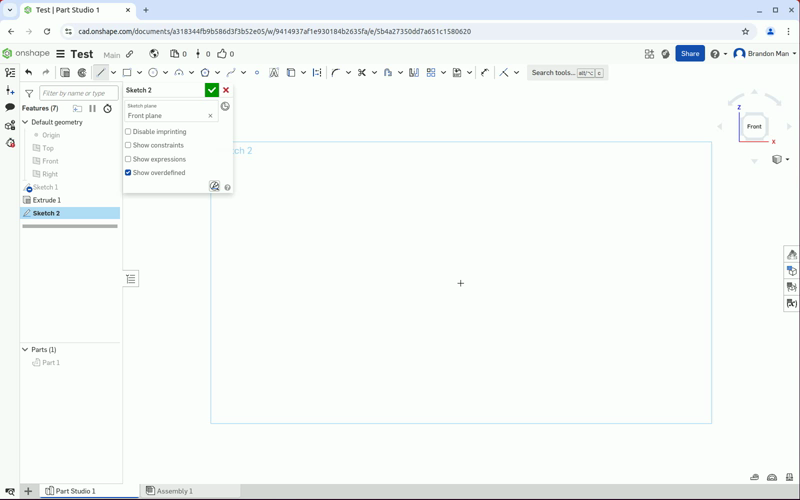
key_up(shift)
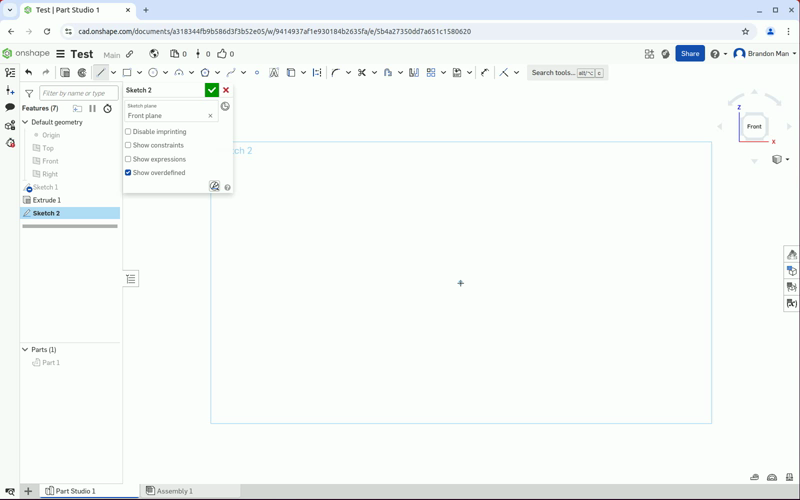
key_down(shift)
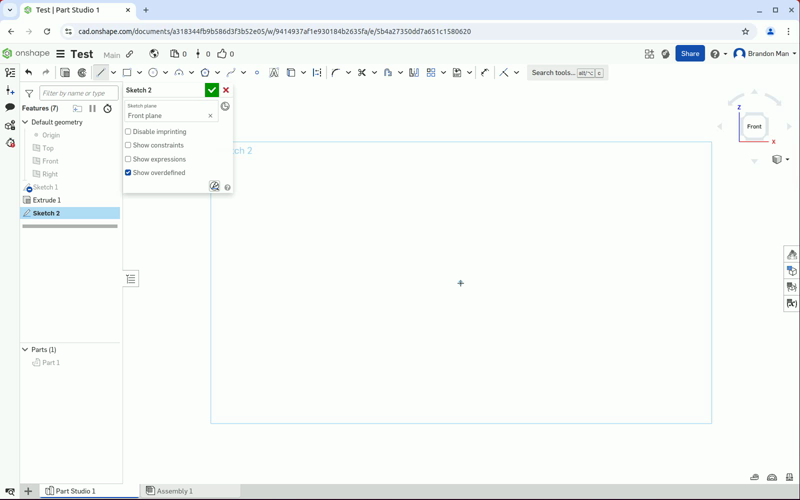
mouse_move(567, 282)
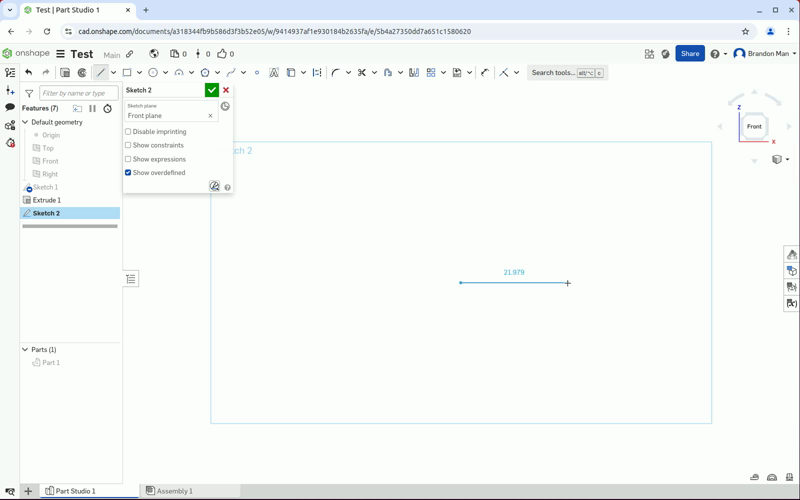
click(567, 282)
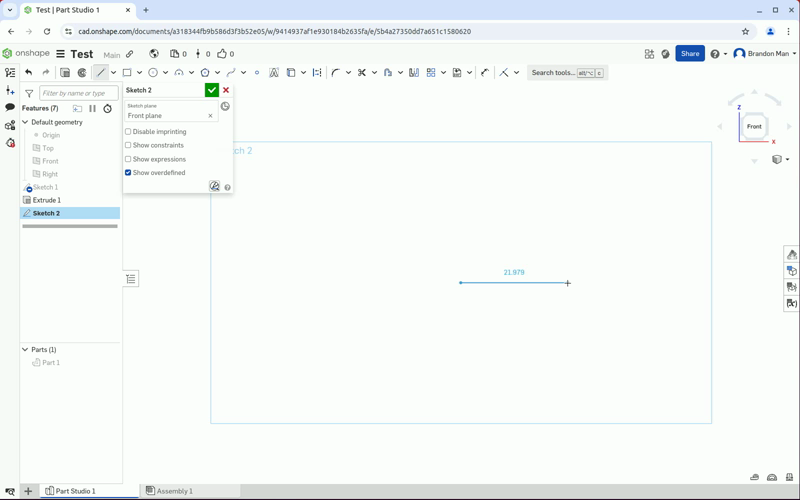
key_up(shift)
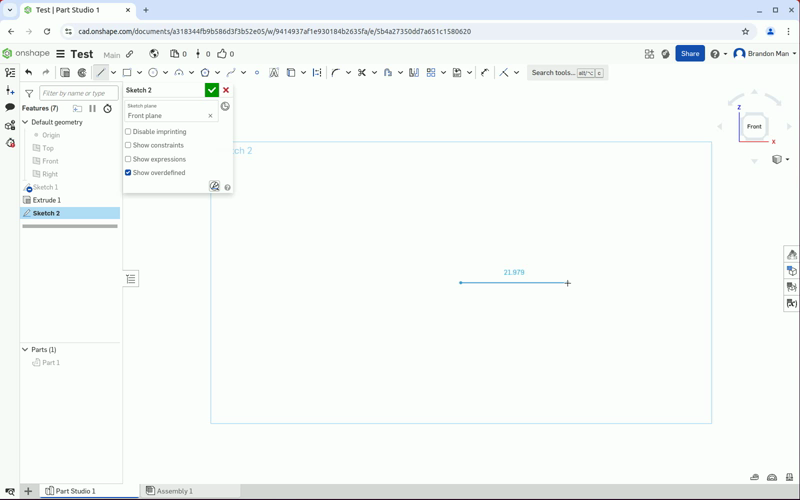
key_down(shift)
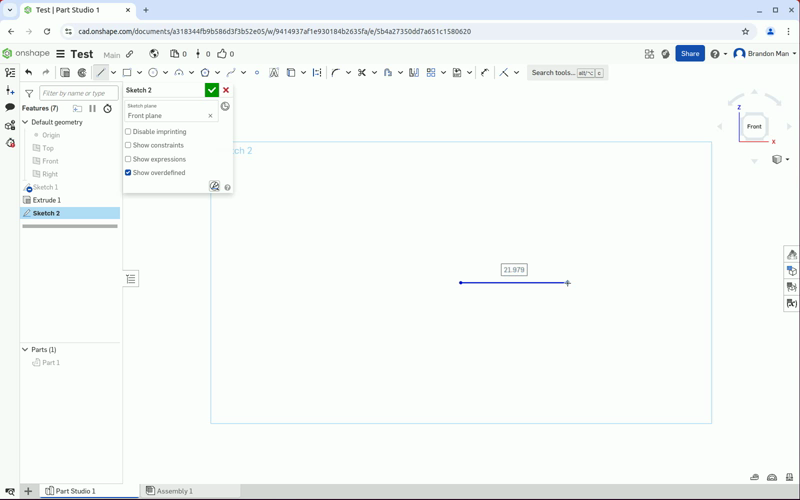
mouse_move(567, 176)
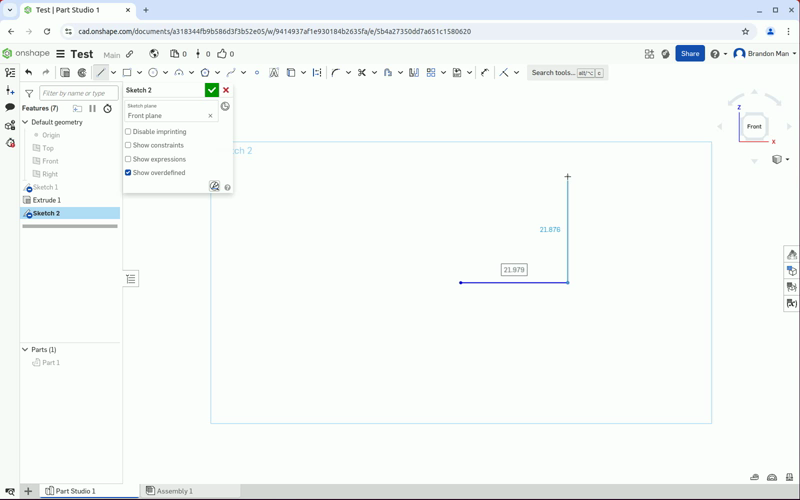
click(567, 176)
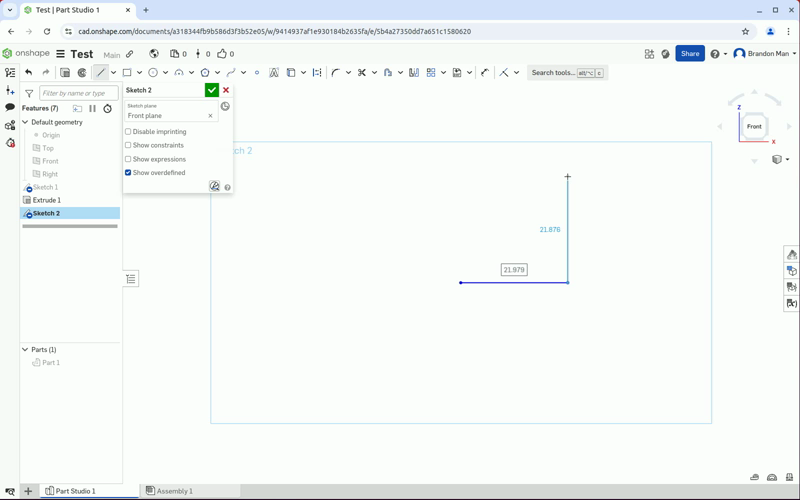
key_up(shift)
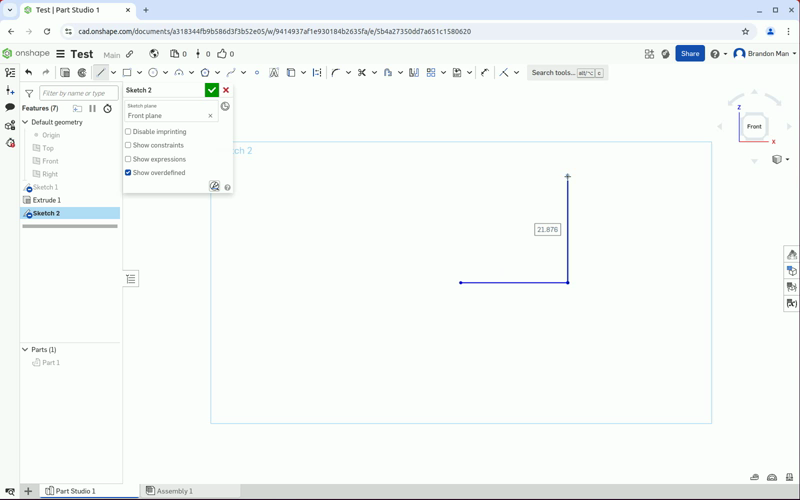
key_down(shift)
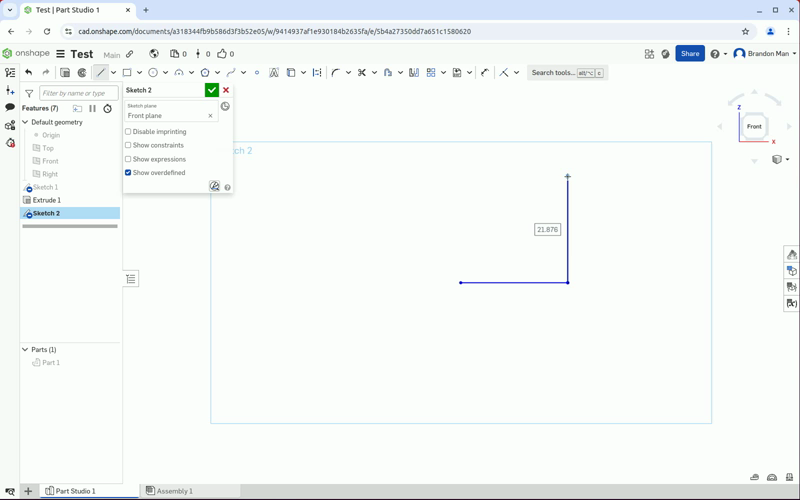
mouse_move(460, 176)
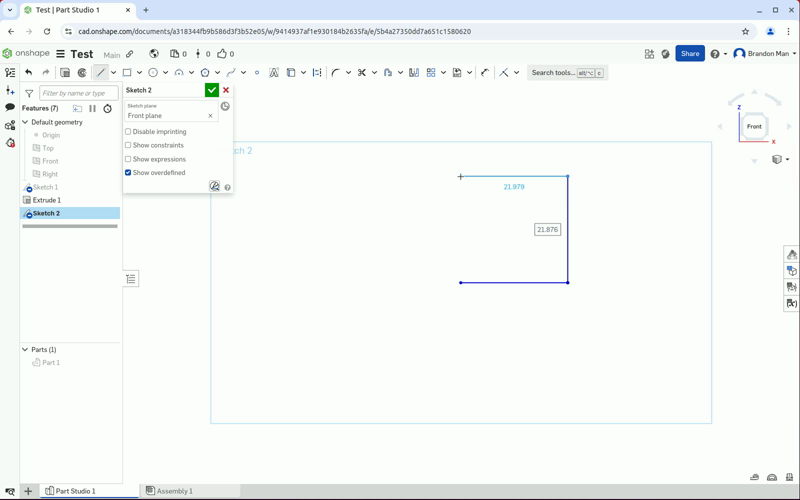
click(460, 176)
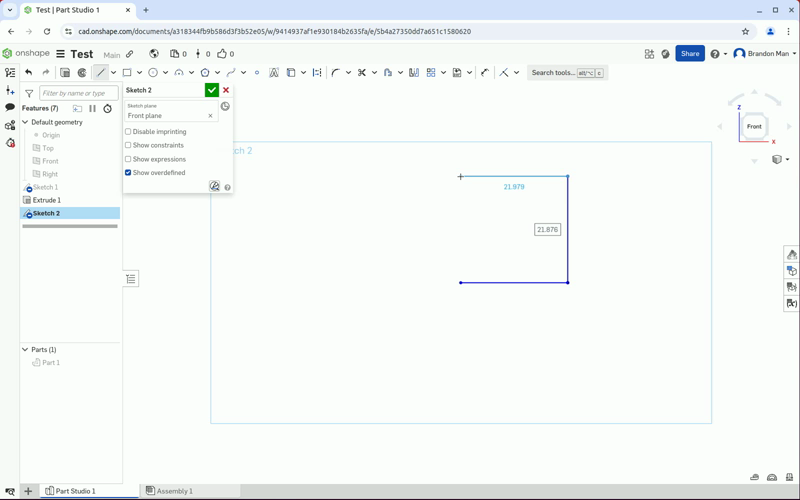
key_up(shift)
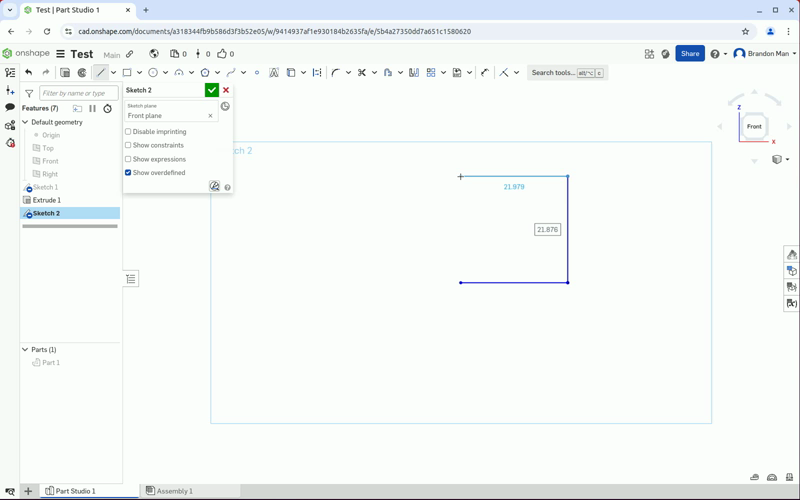
key_down(shift)
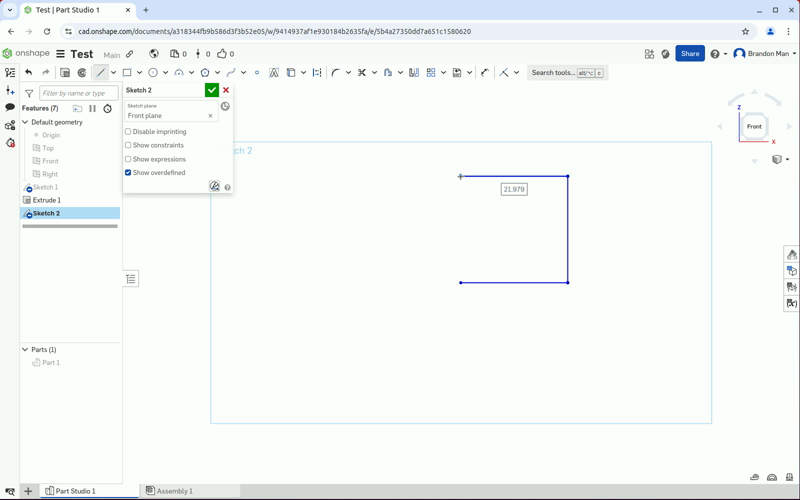
mouse_move(460, 282)
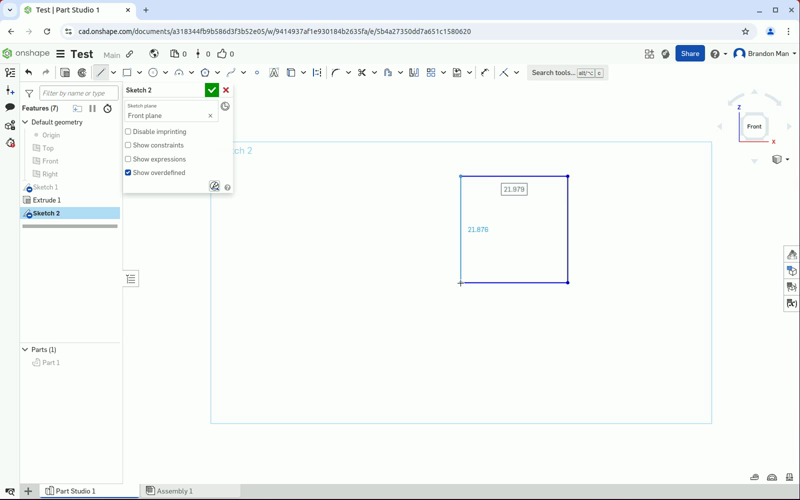
key_up(shift)
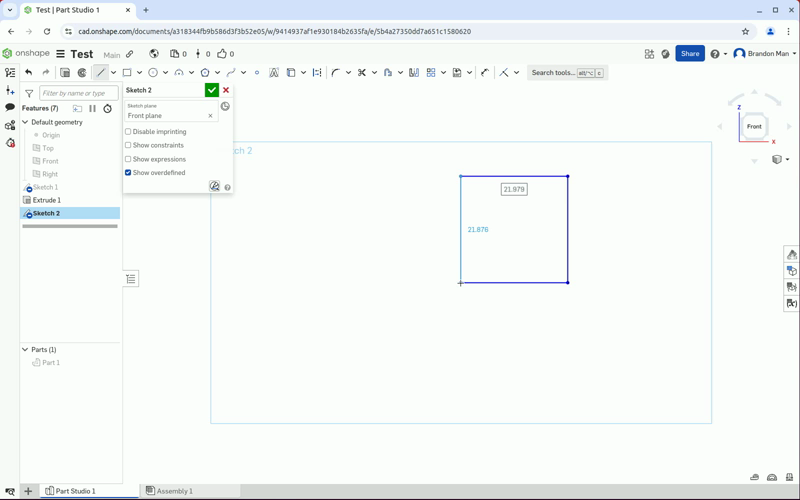
click(460, 282)
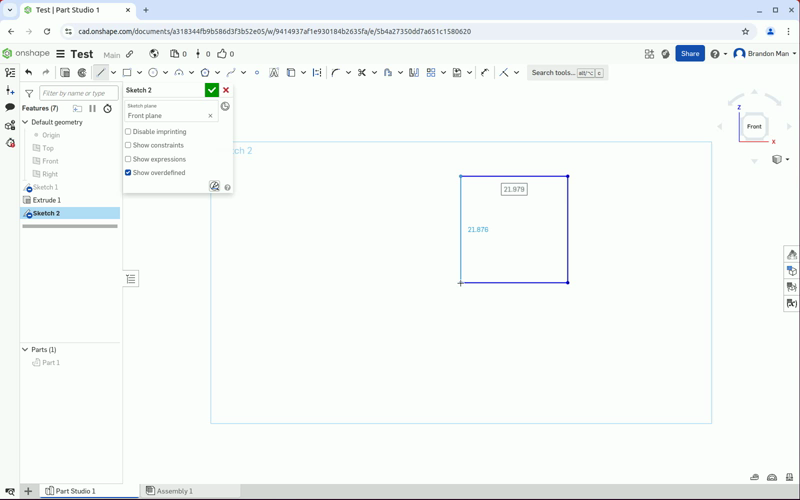
key(esc)
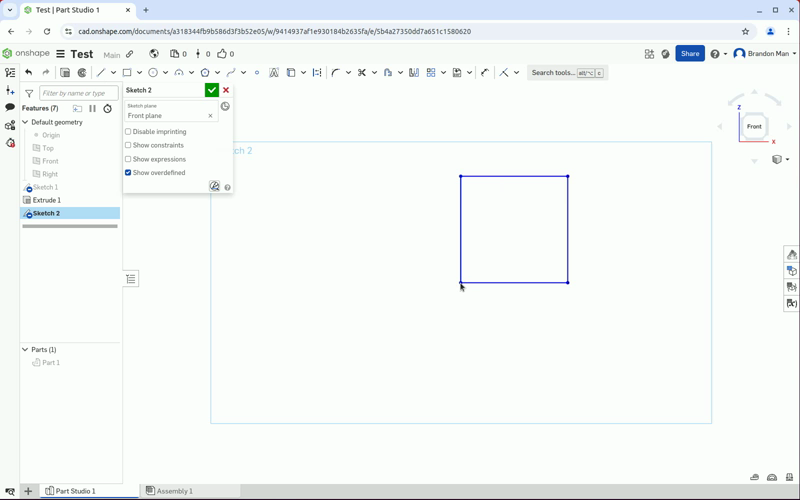
mouse_move(554, 256)
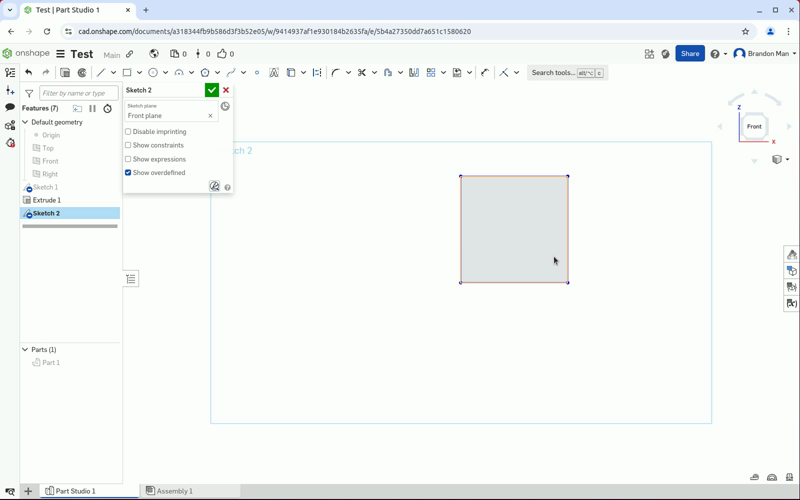
click(554, 256)
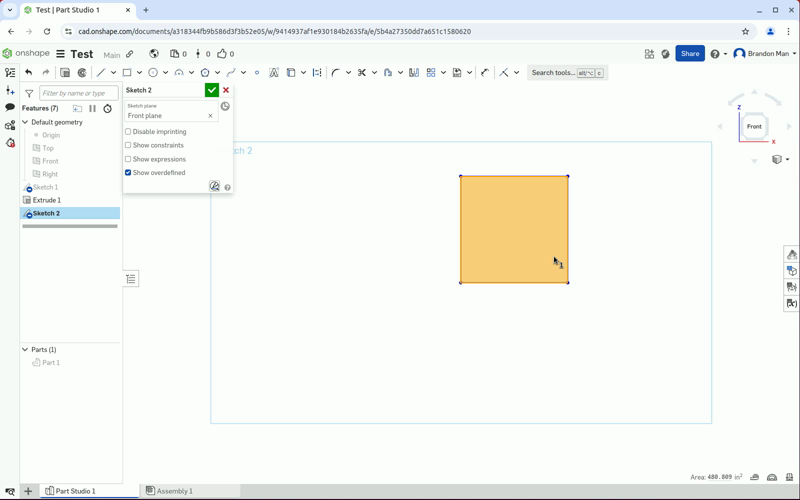
mouse_move(73, 352)
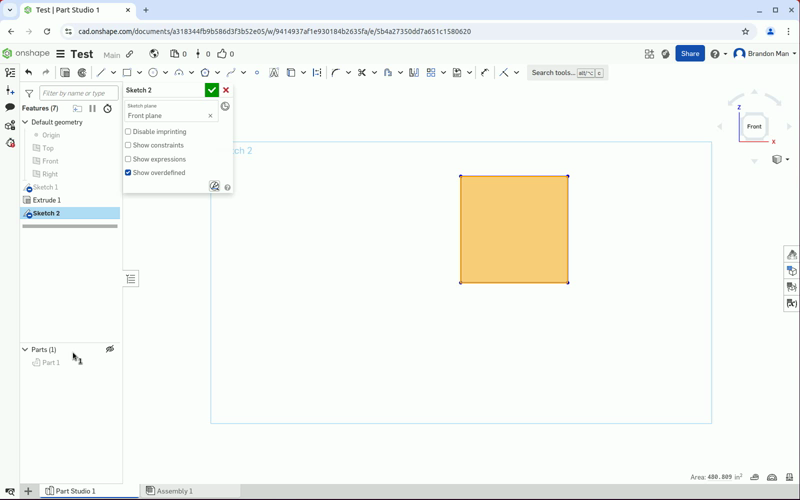
key(shift+y)
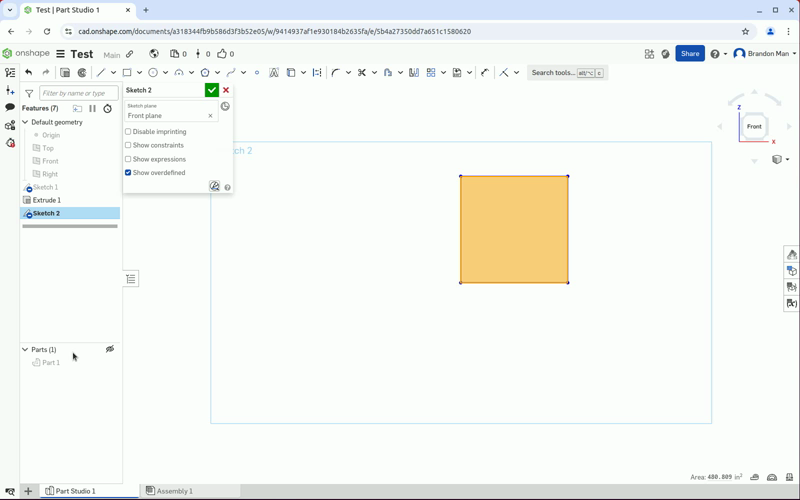
key(shift+e)
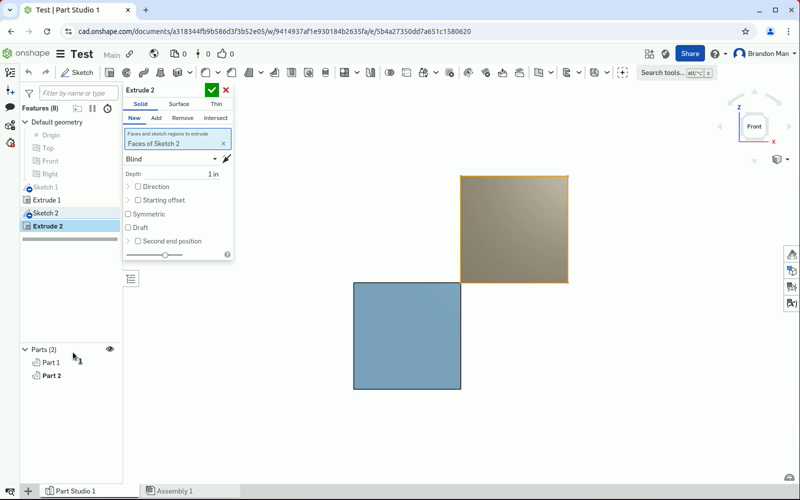
mouse_move(143, 106)
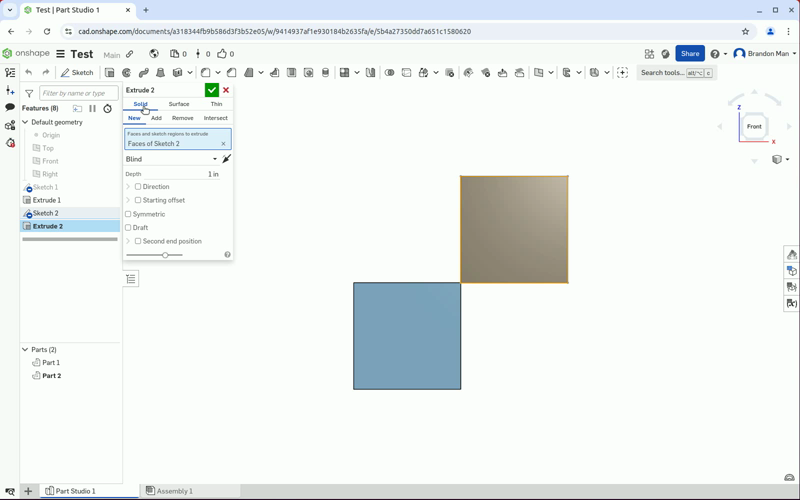
click(143, 106)
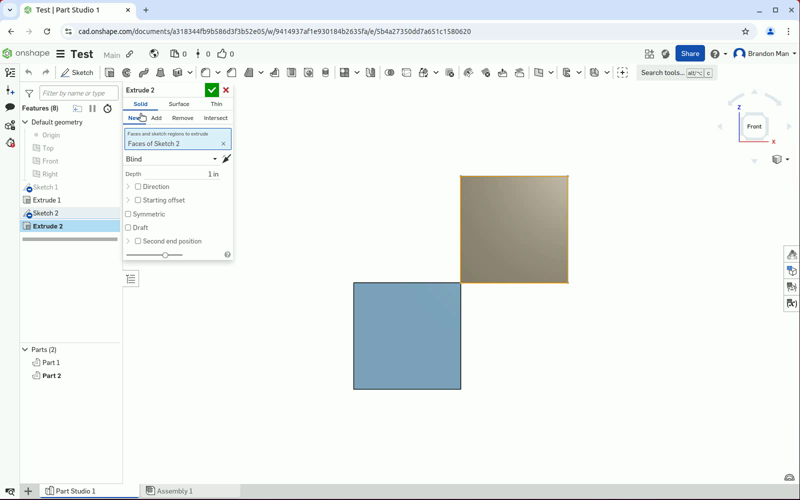
mouse_move(137, 120)
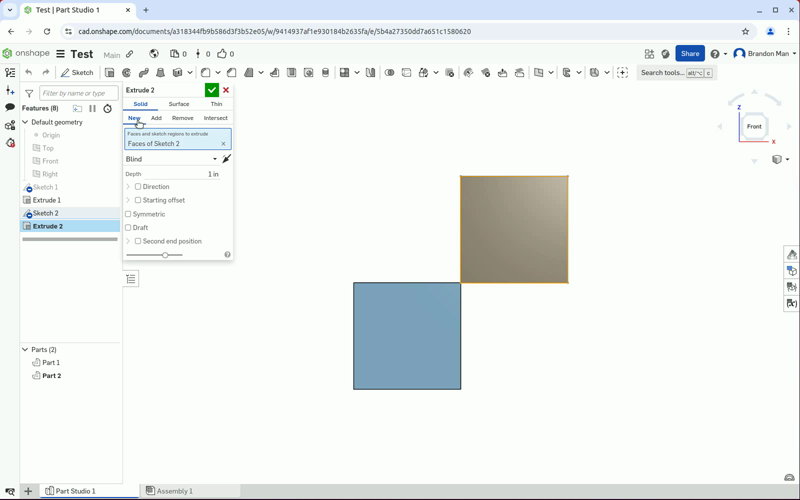
click(137, 120)
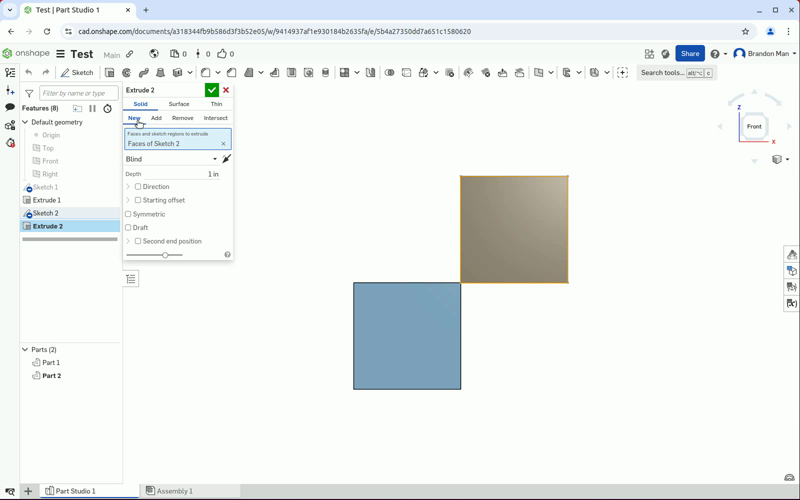
key(tab, 4)
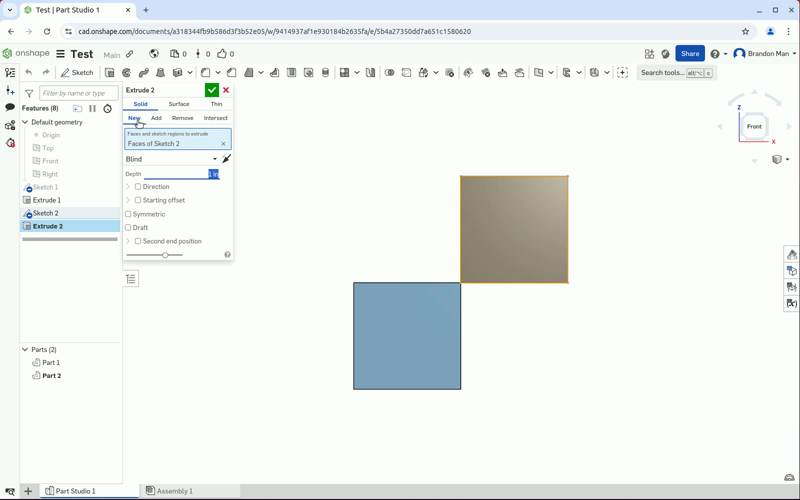
text(7.221)
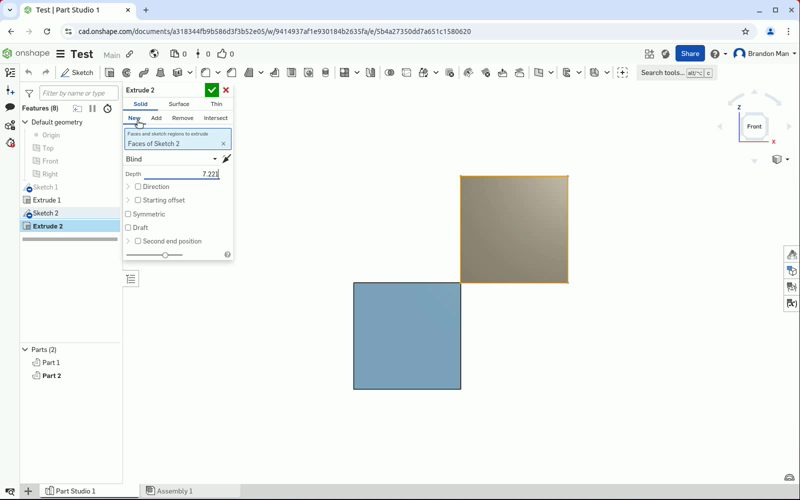
key(enter)
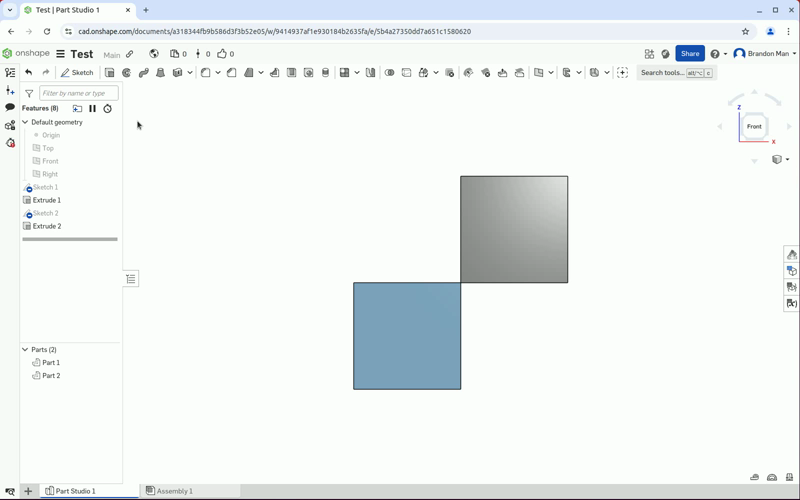
key(shift+h)
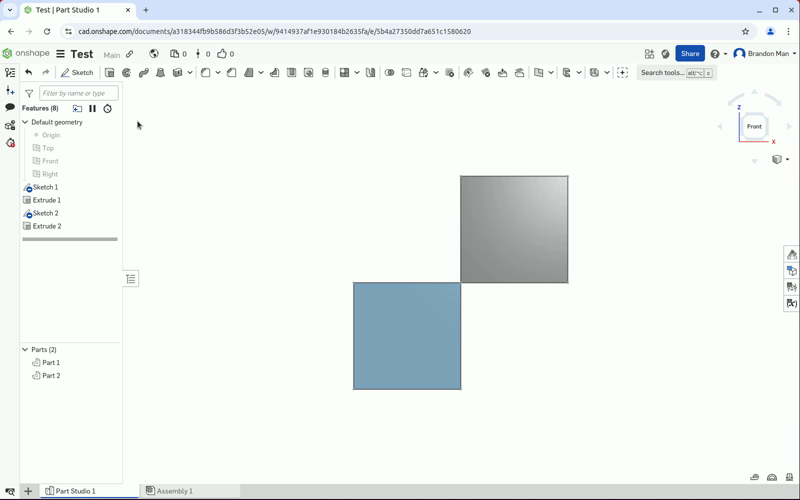
key(shift+h)
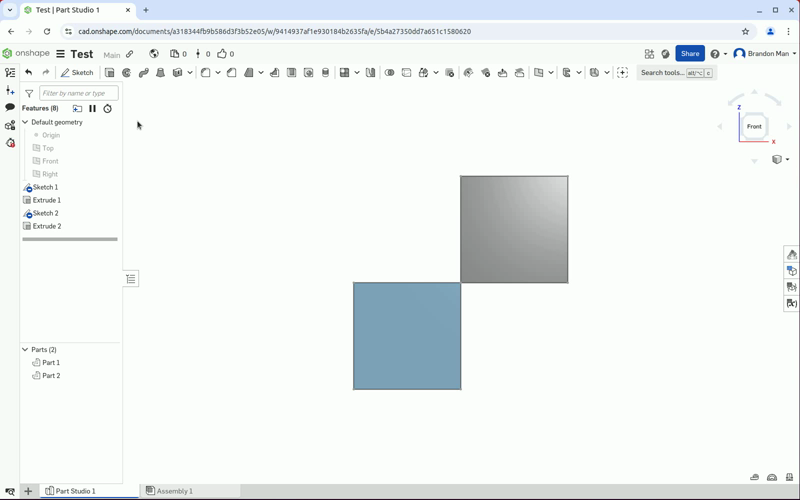
key(shift+7)
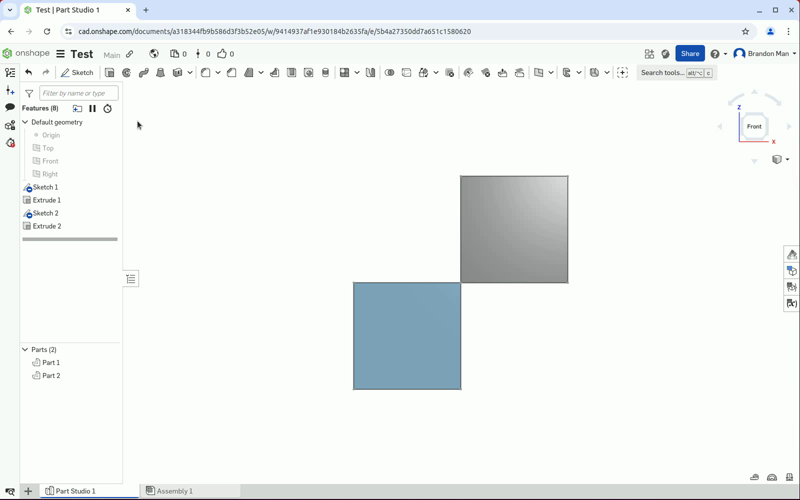
key(left, 2)
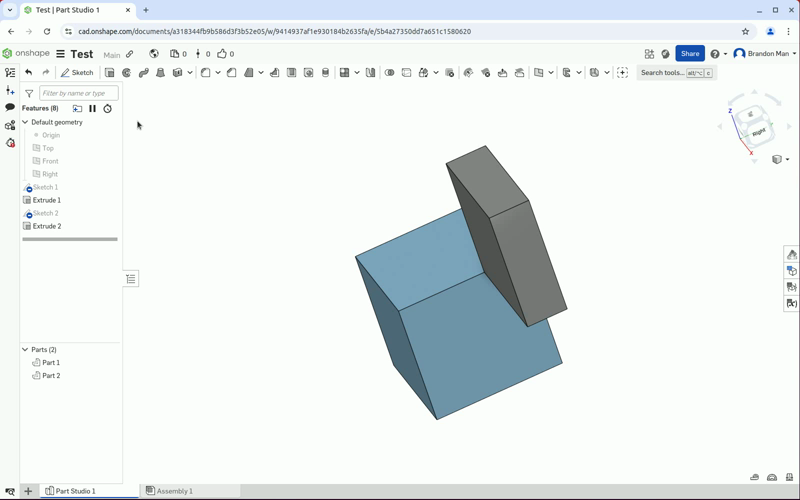
key(down, 2)
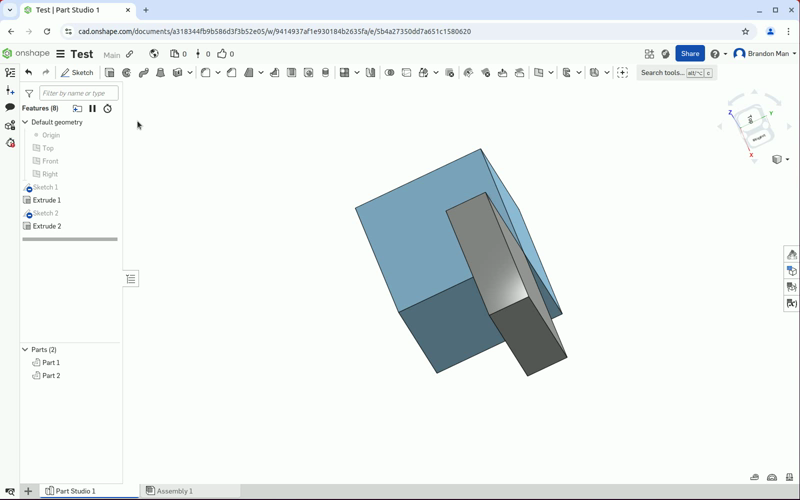
key(up, 2)
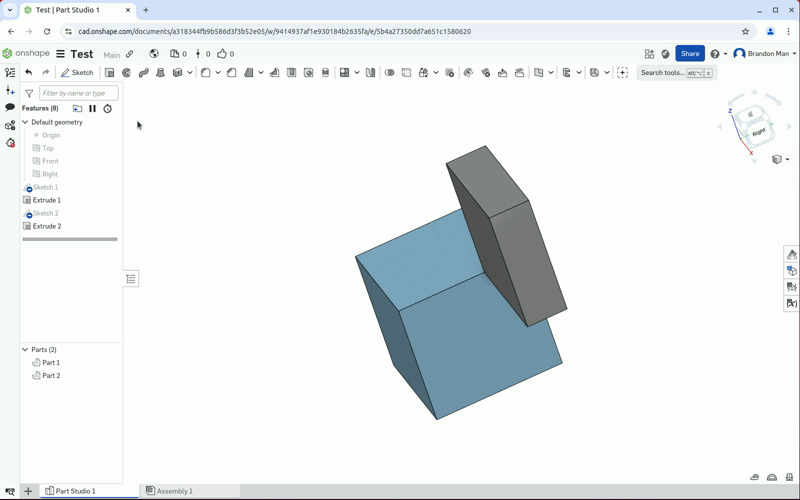
key(right, 2)
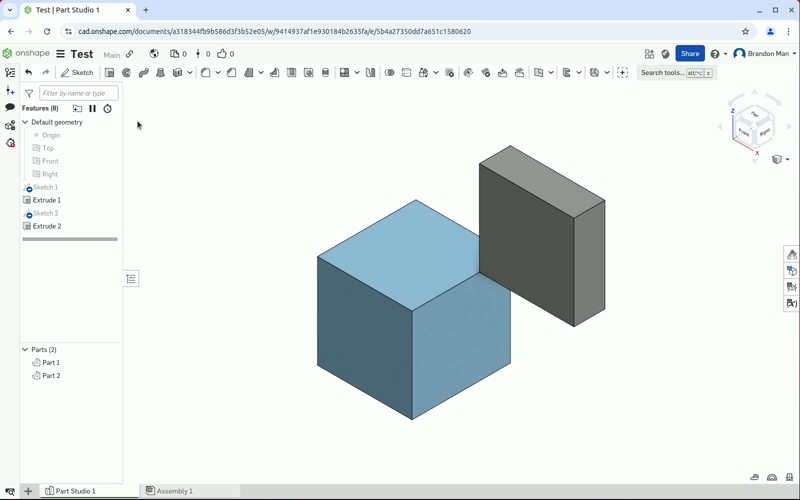
mouse_move(73, 189)
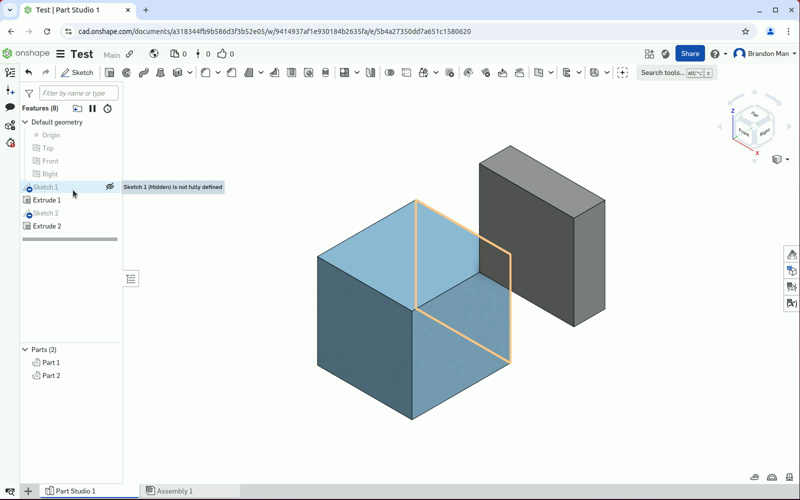
click(73, 189)